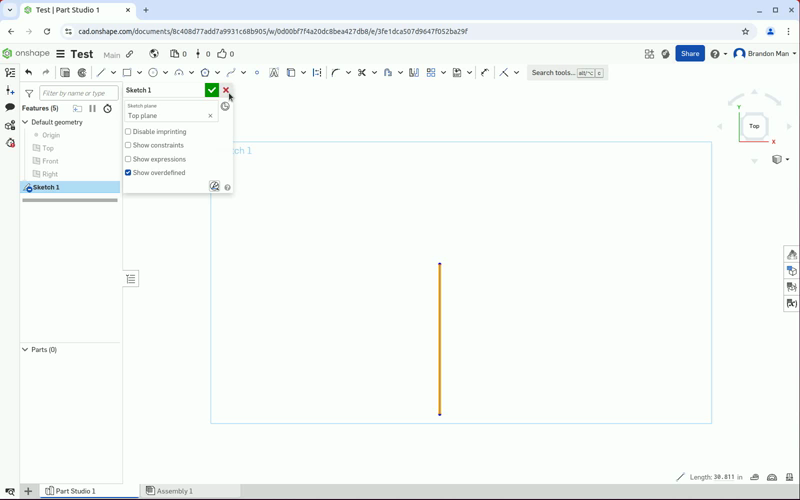
key(shift+h)
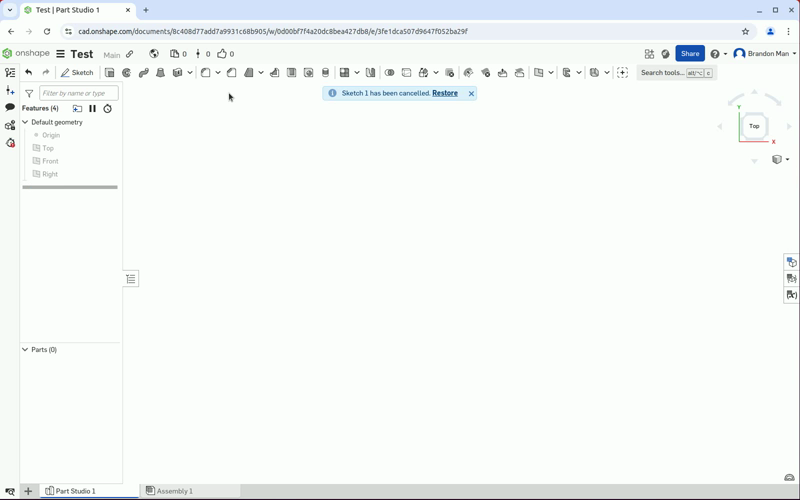
mouse_move(73, 352)
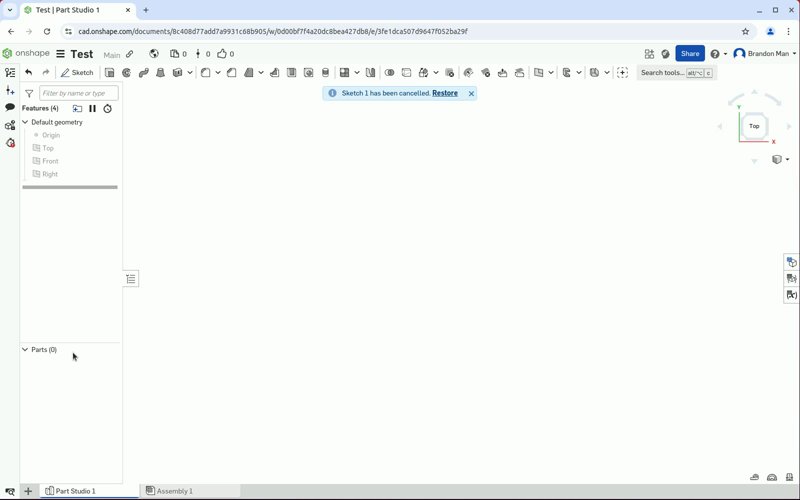
key(y)
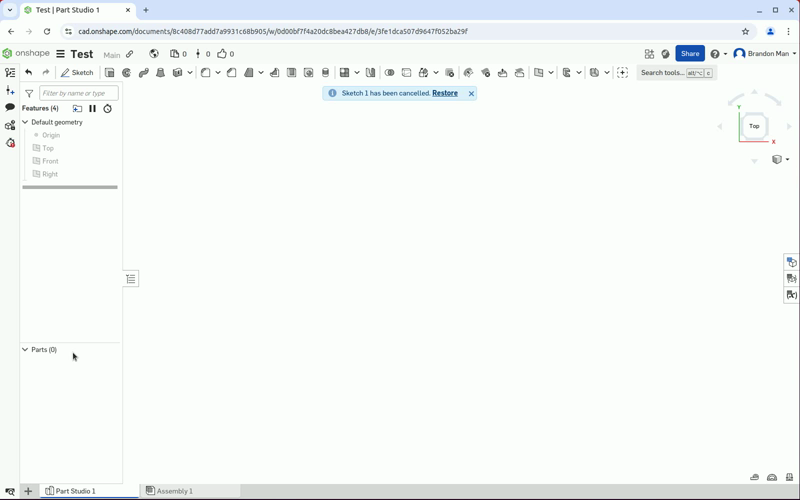
key(shift+p)
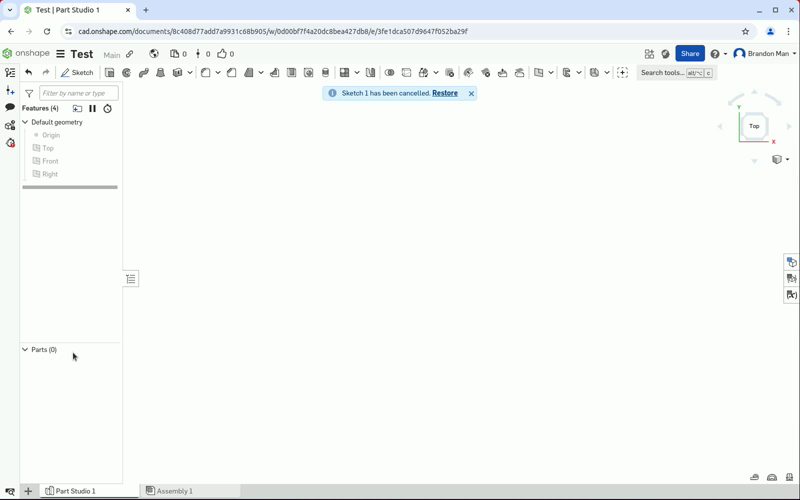
key(space)
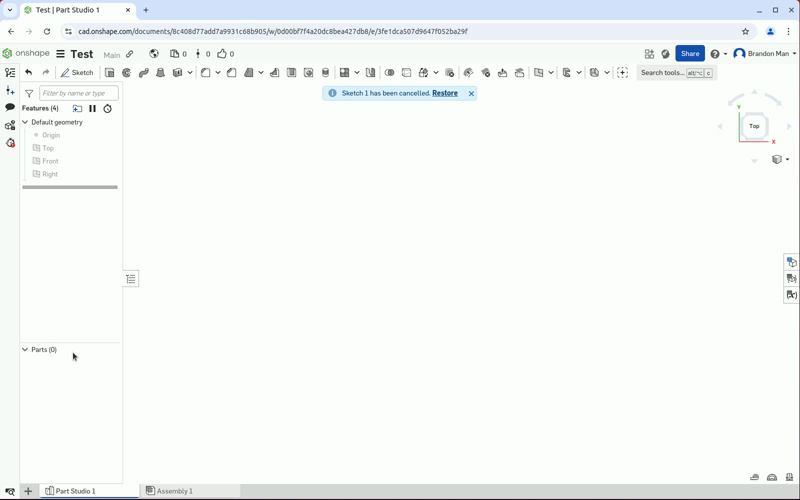
key_down(shift)
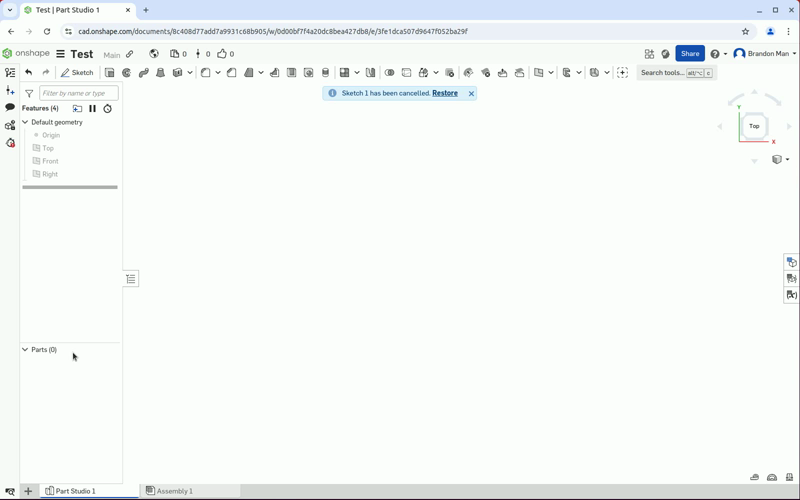
key(up)
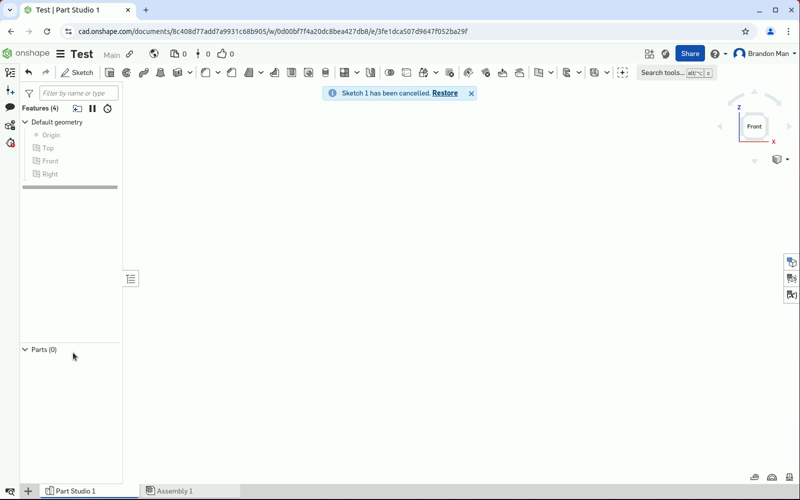
key_up(shift)
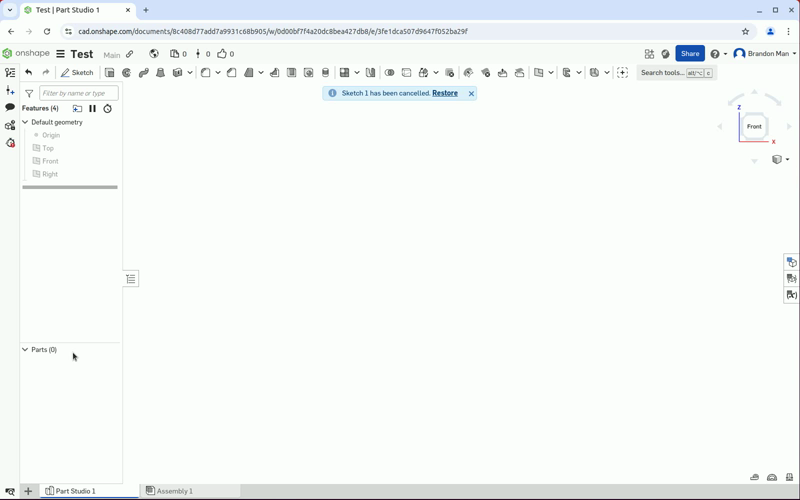
mouse_move(73, 352)
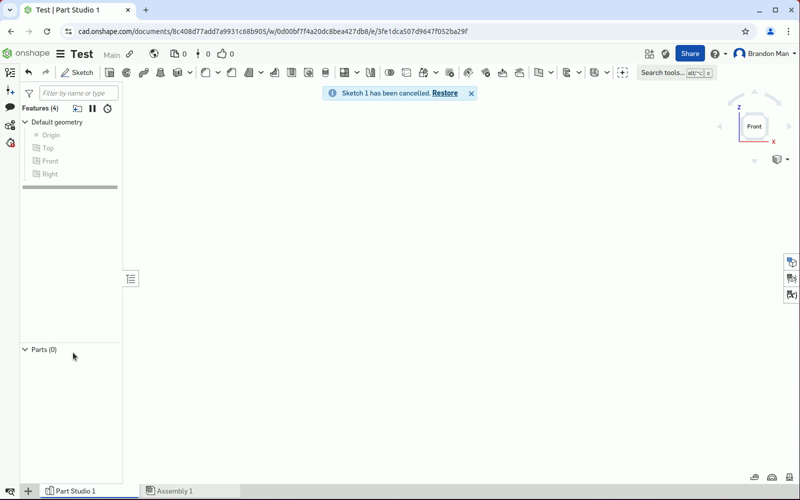
key(shift+y)
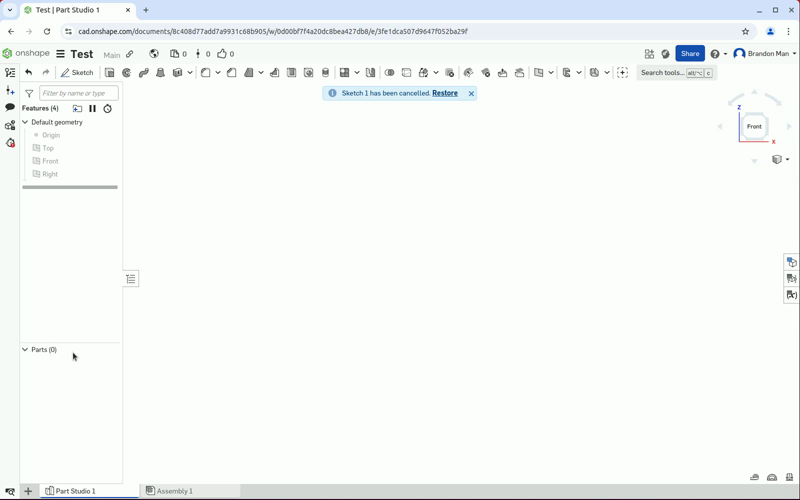
key(shift+s)
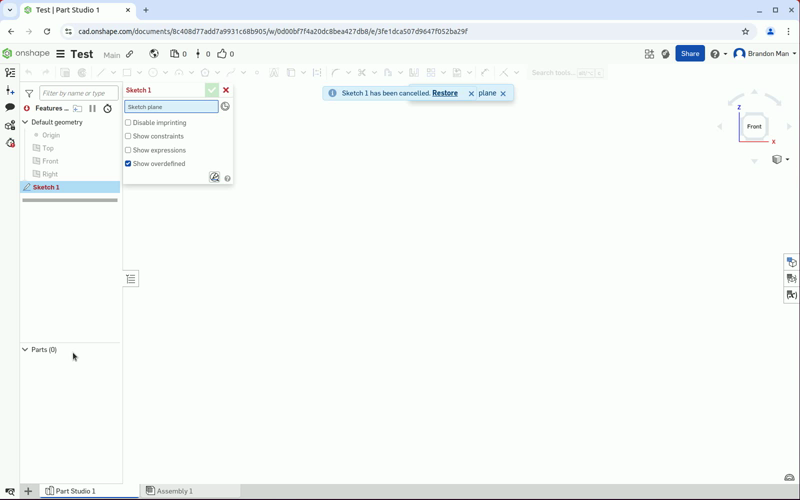
mouse_move(73, 163)
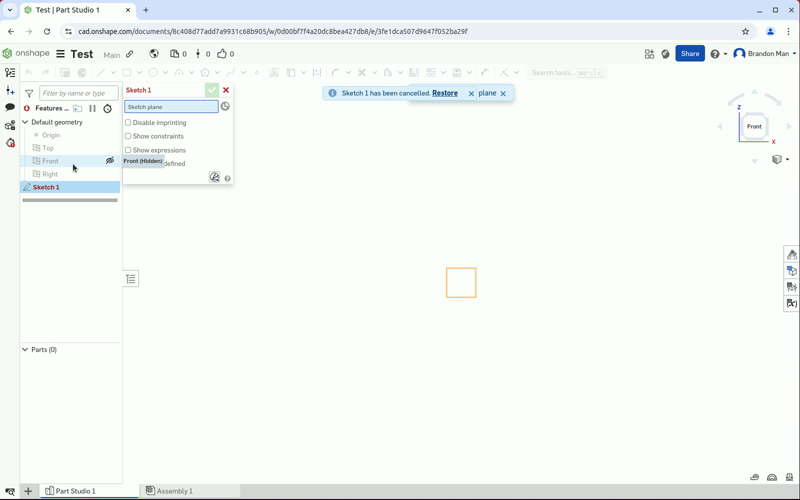
click(73, 163)
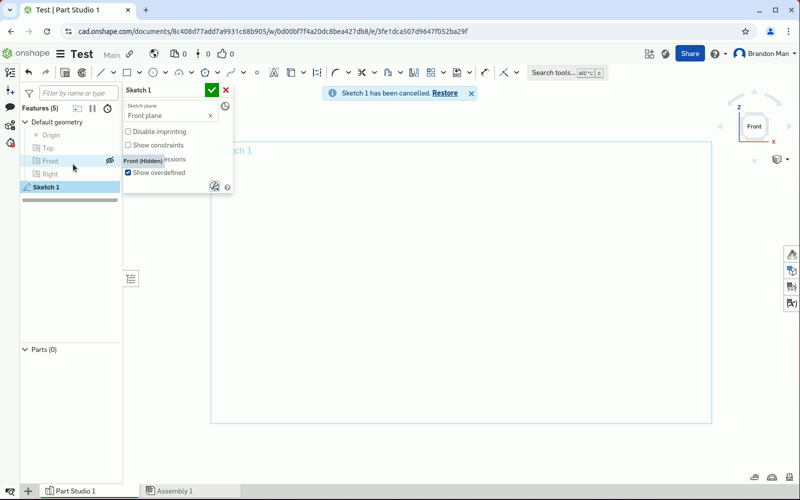
mouse_move(73, 352)
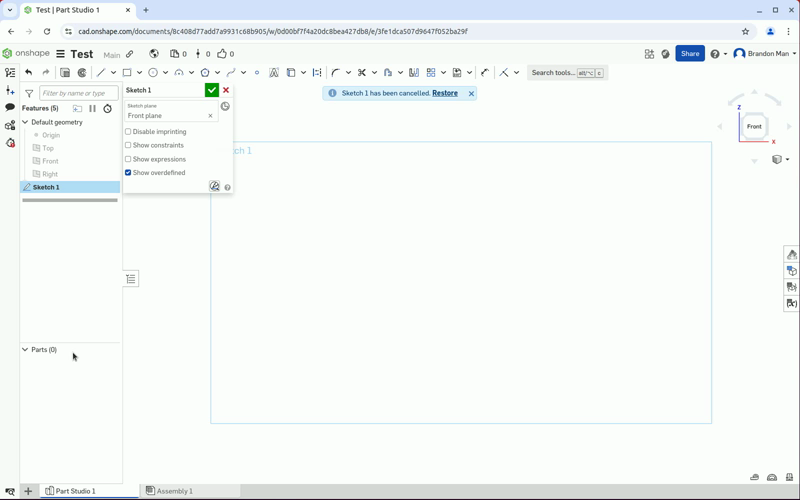
key(y)
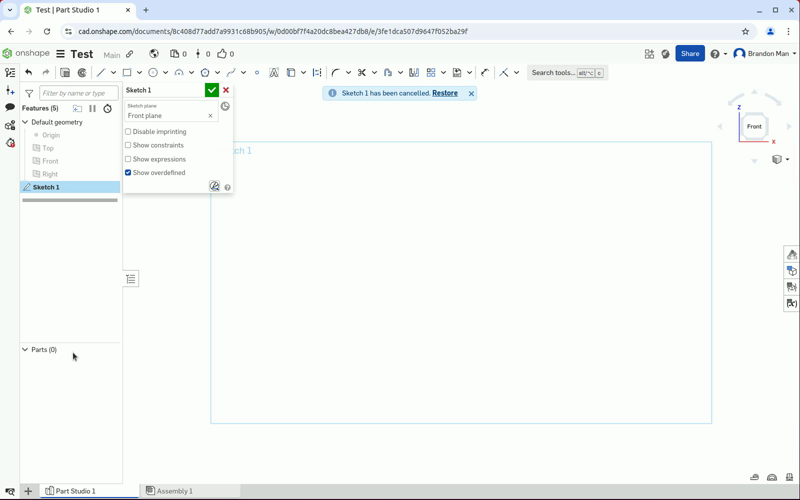
key(c)
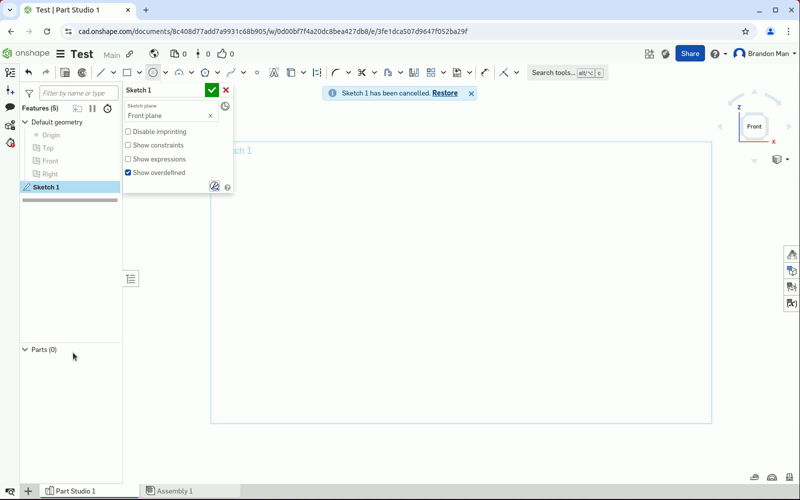
key_down(shift)
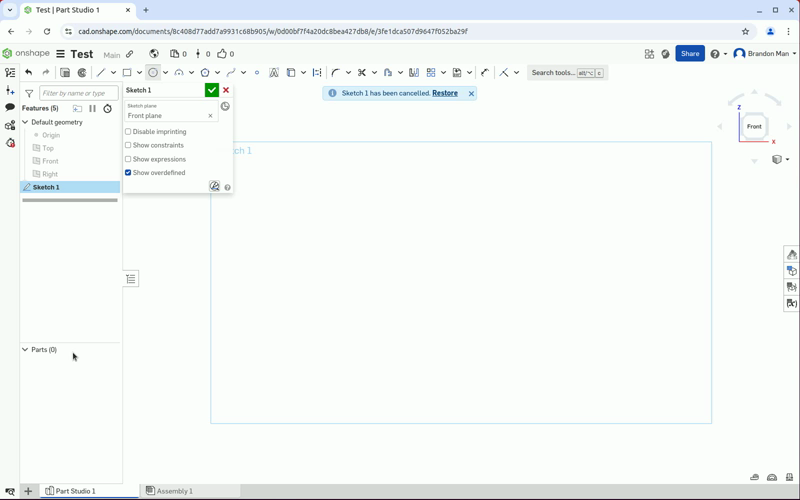
mouse_move(461, 282)
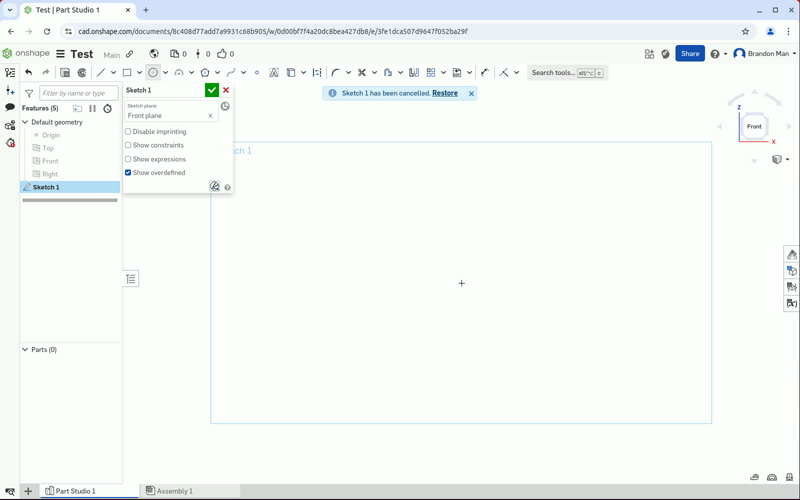
click(461, 282)
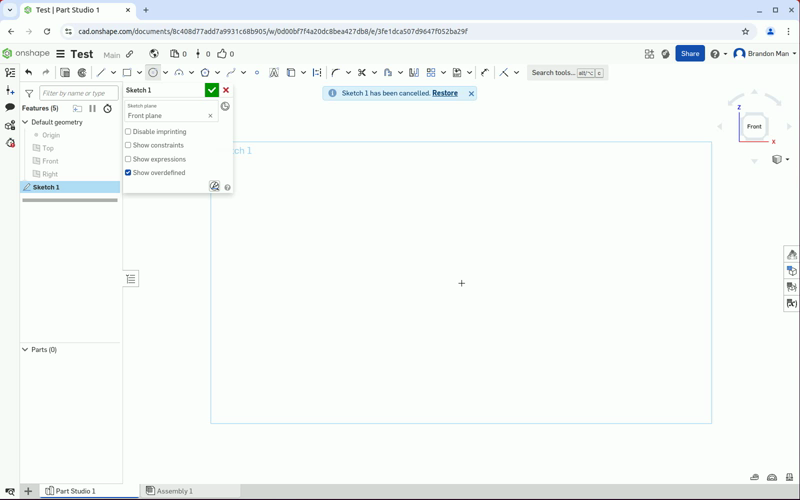
key_up(shift)
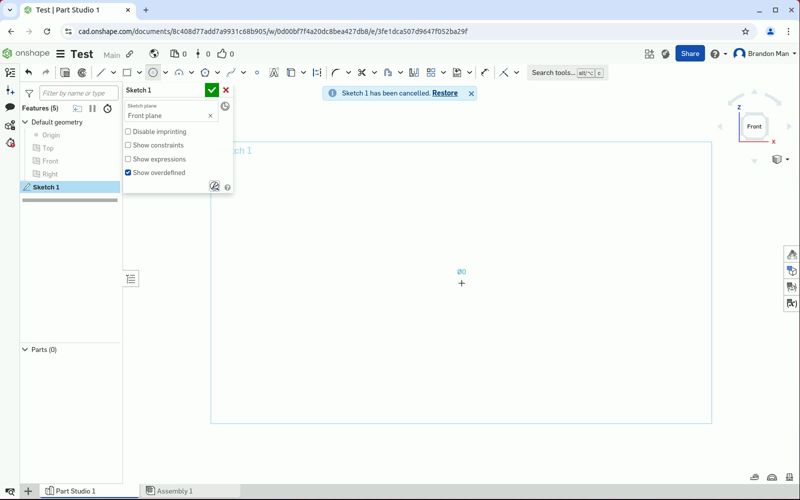
mouse_move(539, 282)
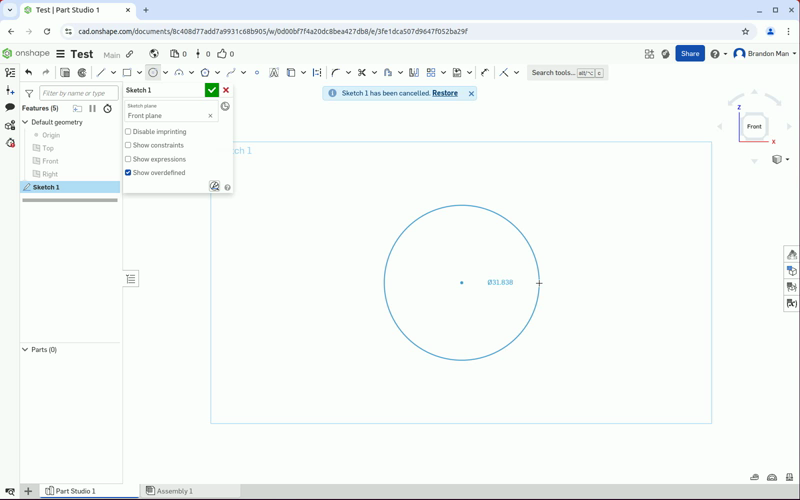
click(539, 282)
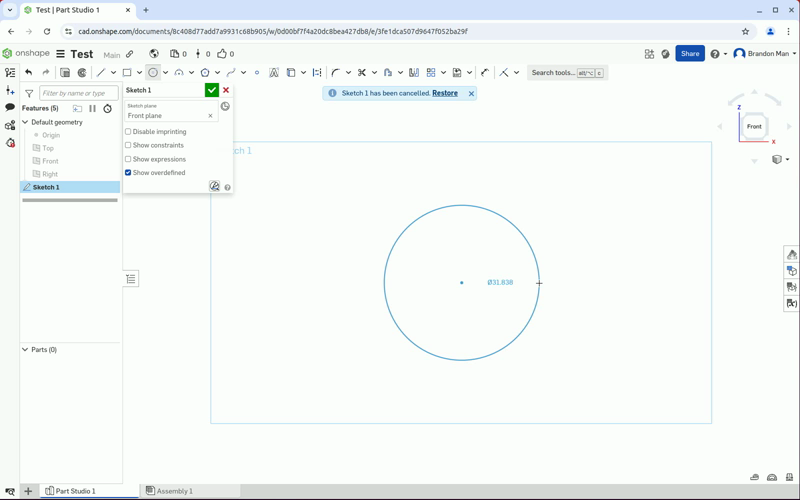
key(esc)
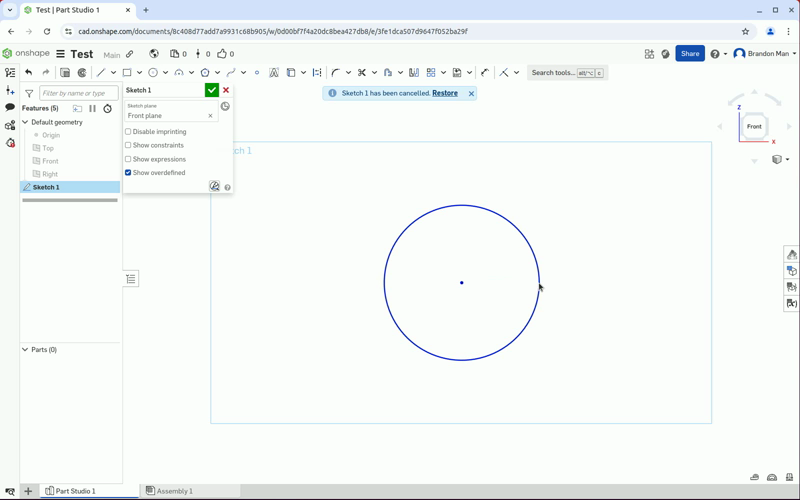
mouse_move(417, 328)
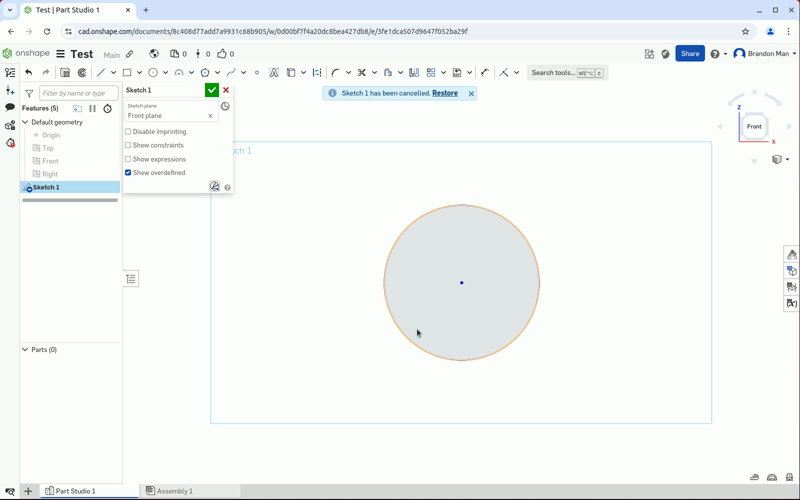
click(417, 328)
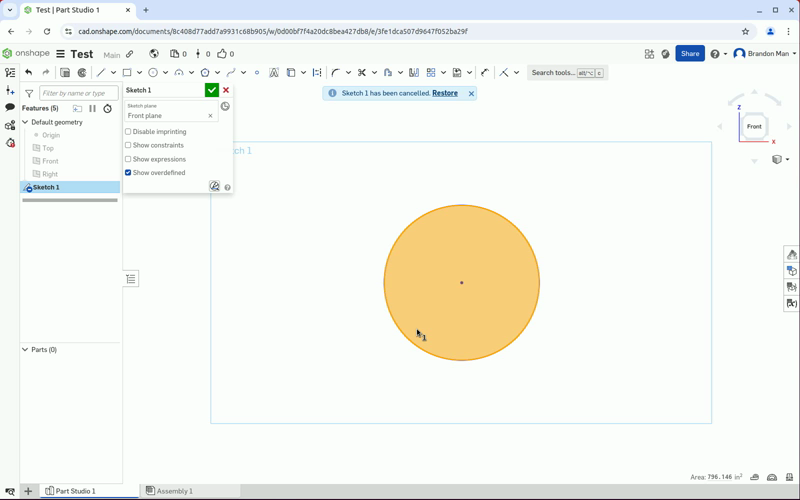
mouse_move(73, 352)
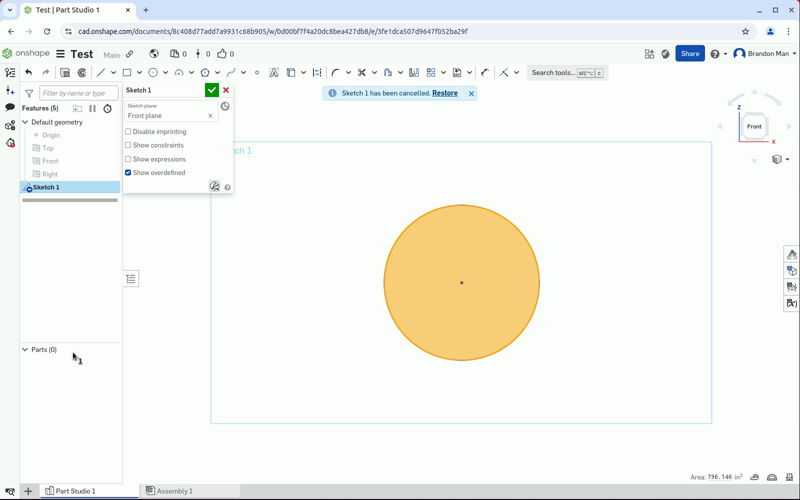
key(shift+y)
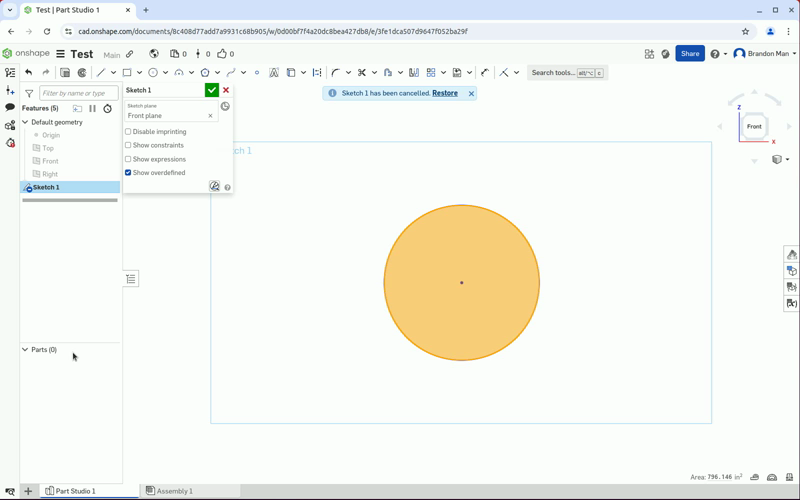
key(shift+e)
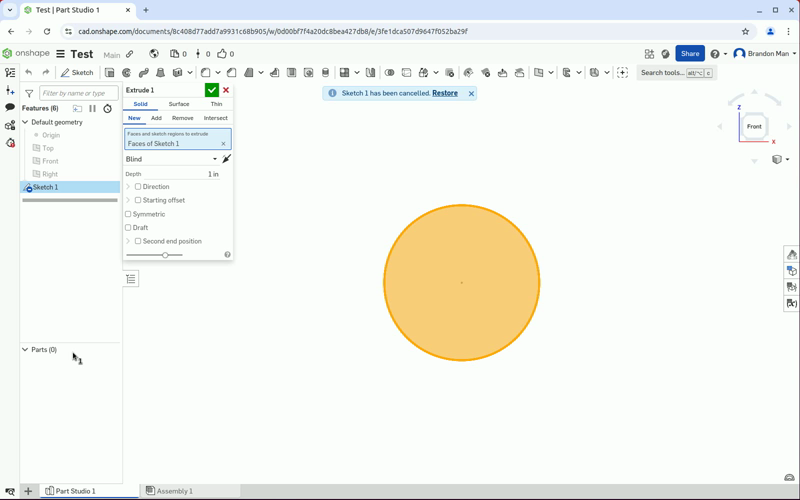
mouse_move(143, 106)
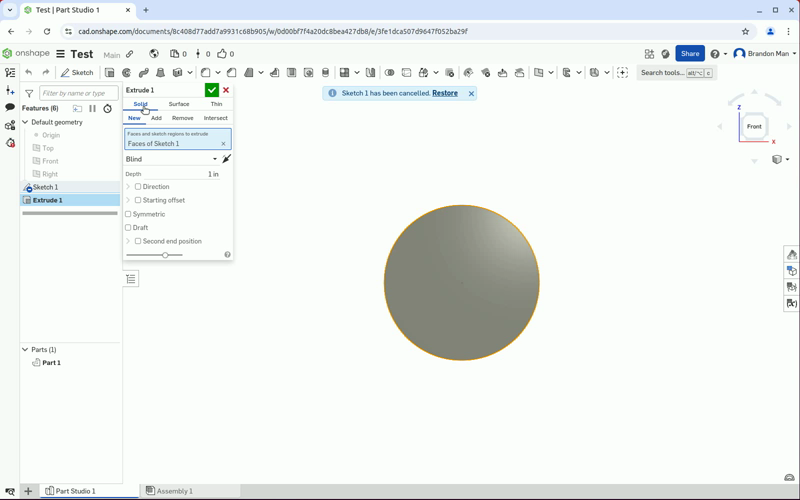
click(143, 106)
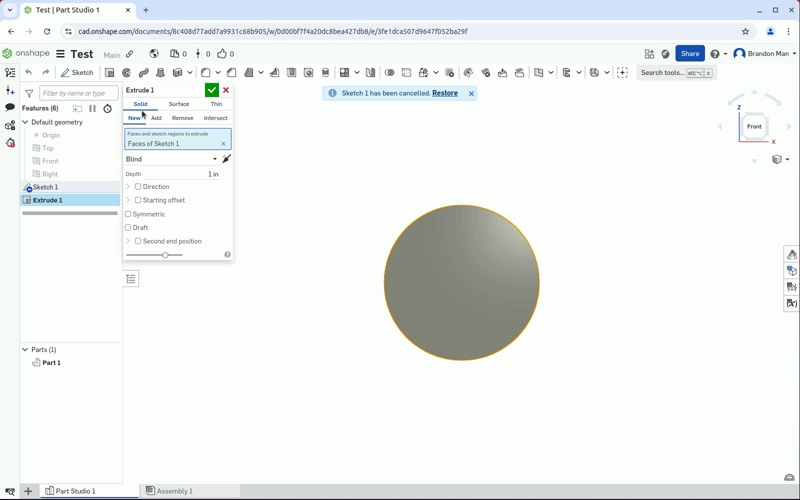
mouse_move(137, 120)
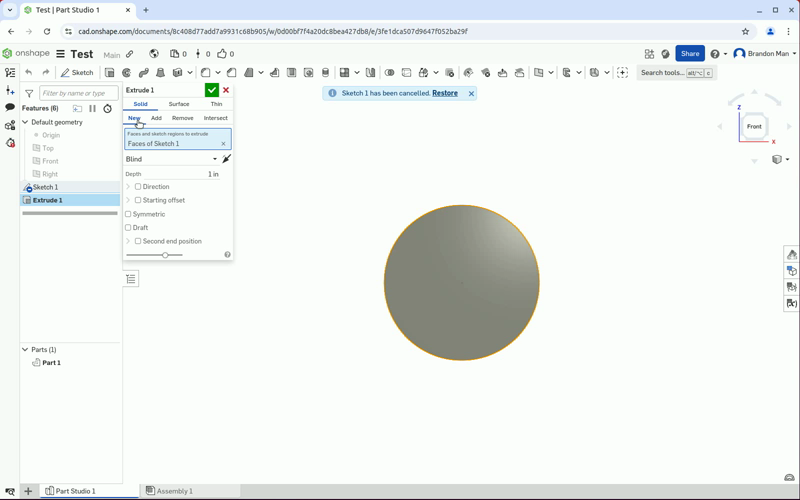
click(137, 120)
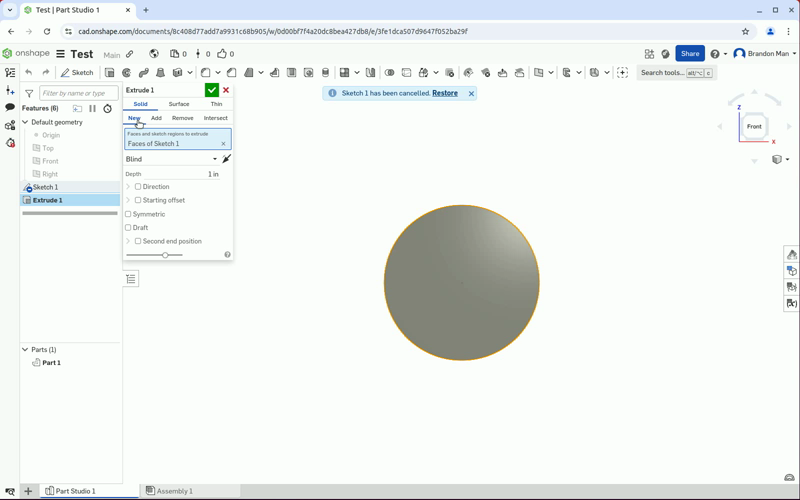
key(tab, 4)
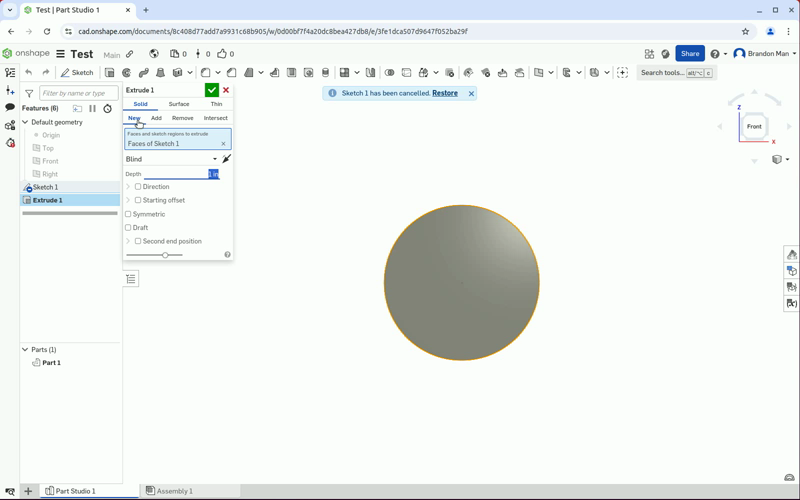
text(15.886)
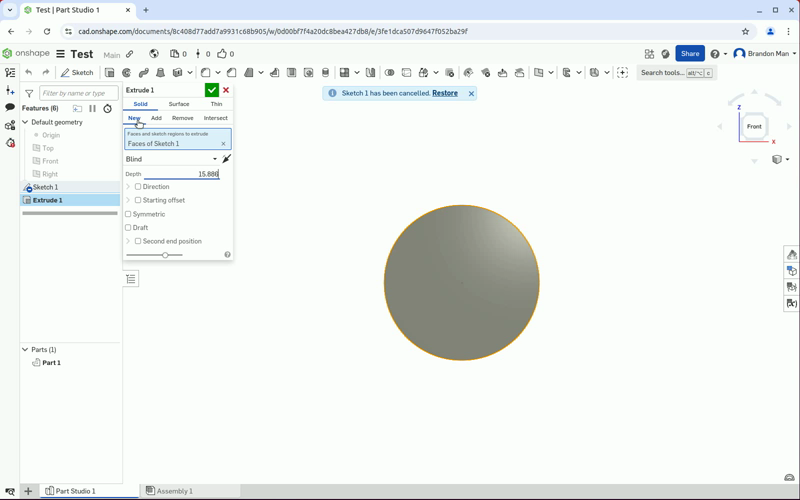
key(tab, 3)
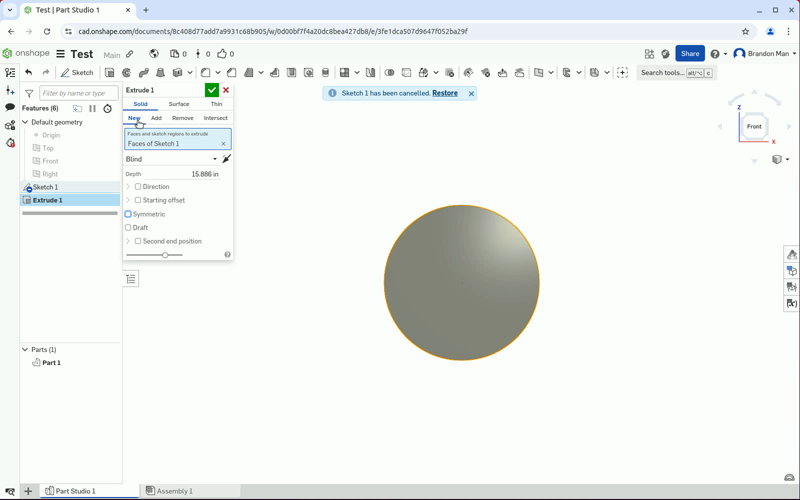
key(space)
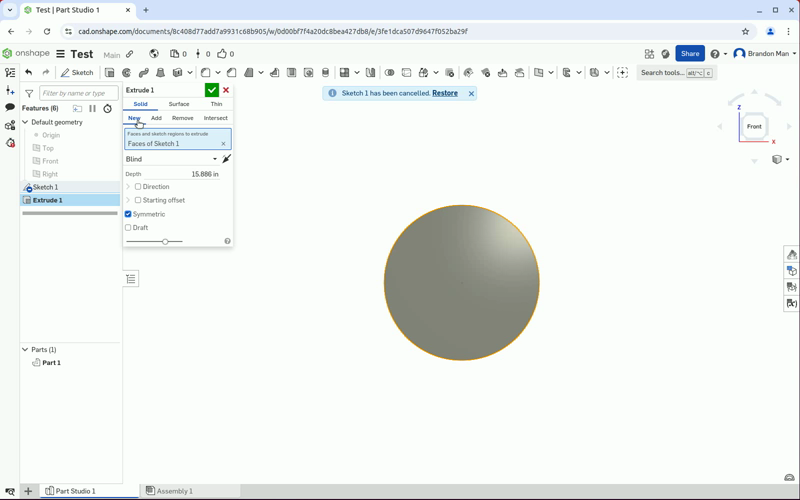
key(enter)
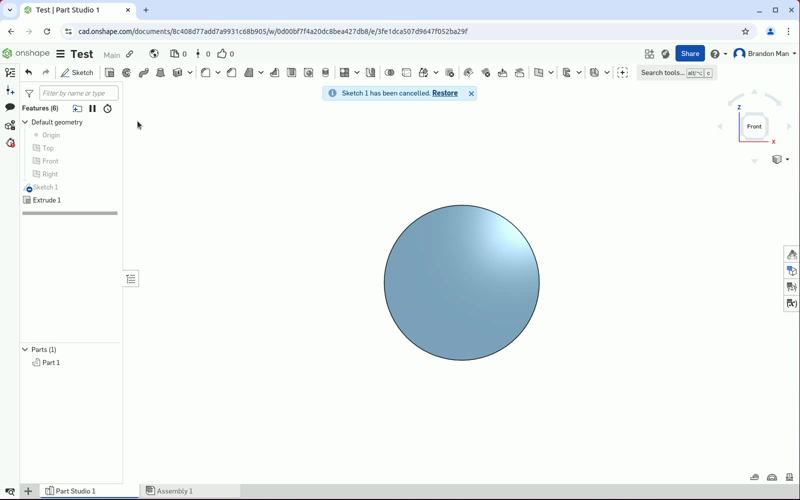
key(shift+h)
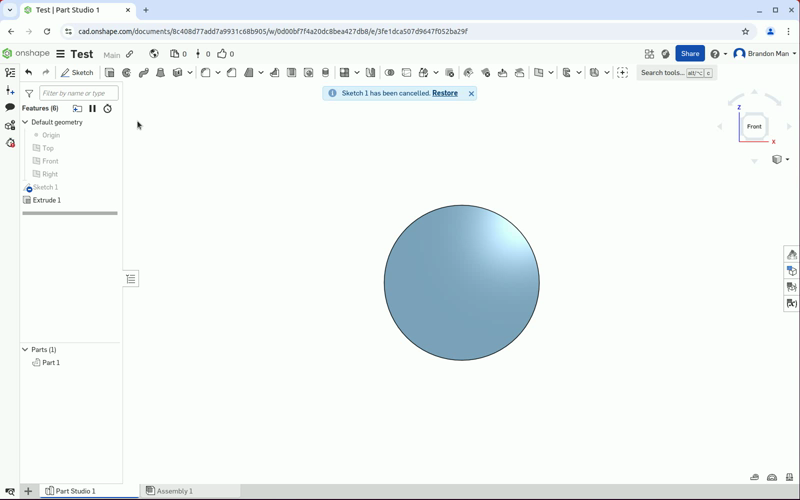
key(shift+h)
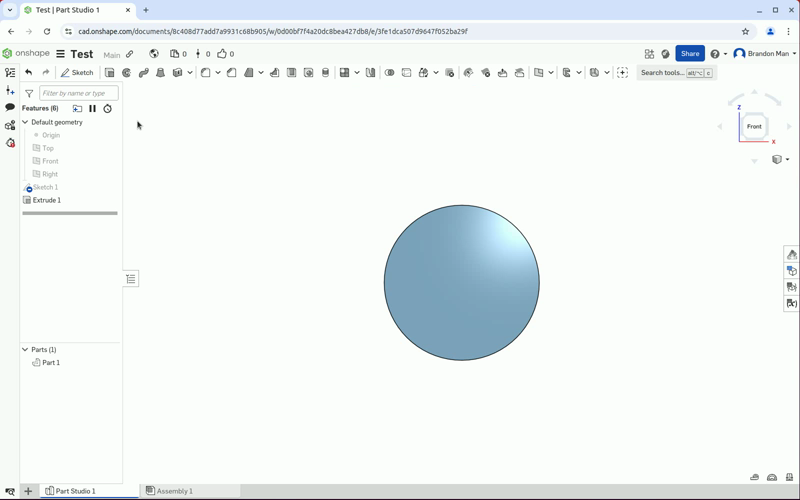
mouse_move(73, 189)
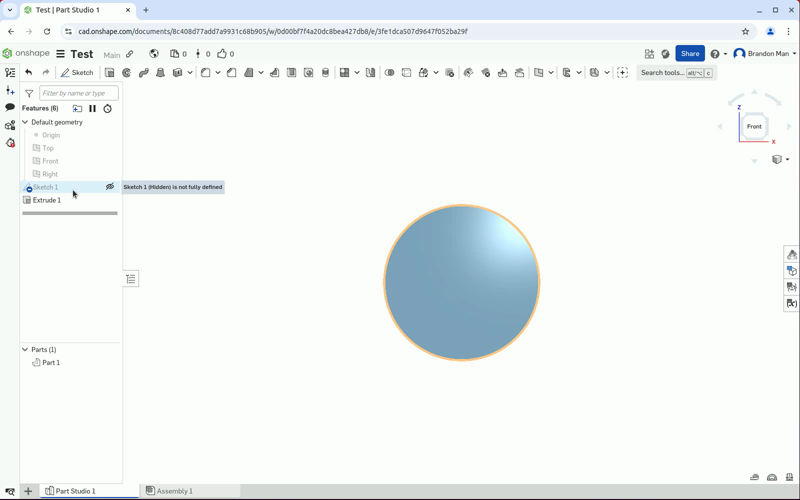
click(73, 189)
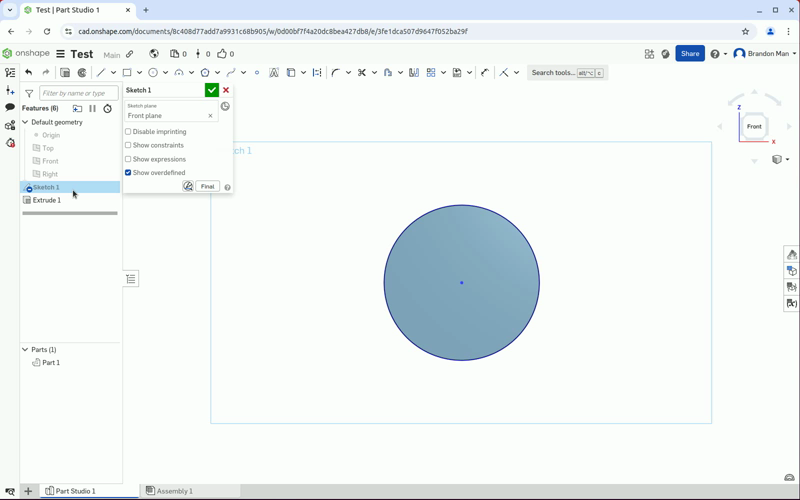
mouse_move(229, 92)
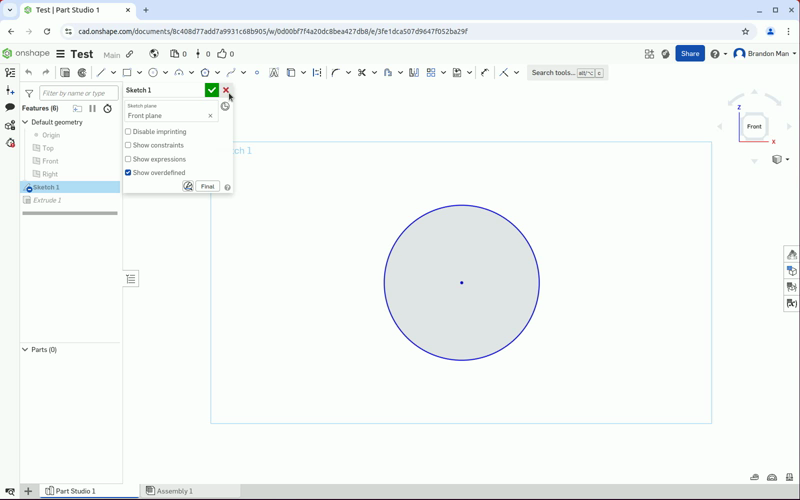
click(229, 92)
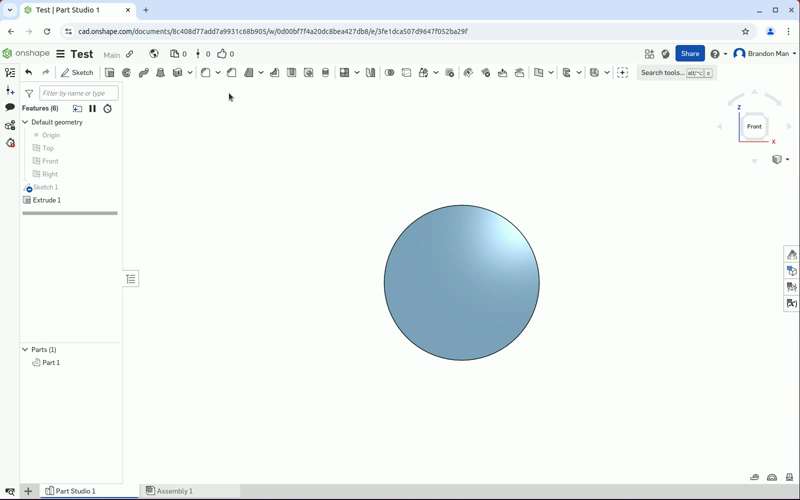
mouse_move(73, 352)
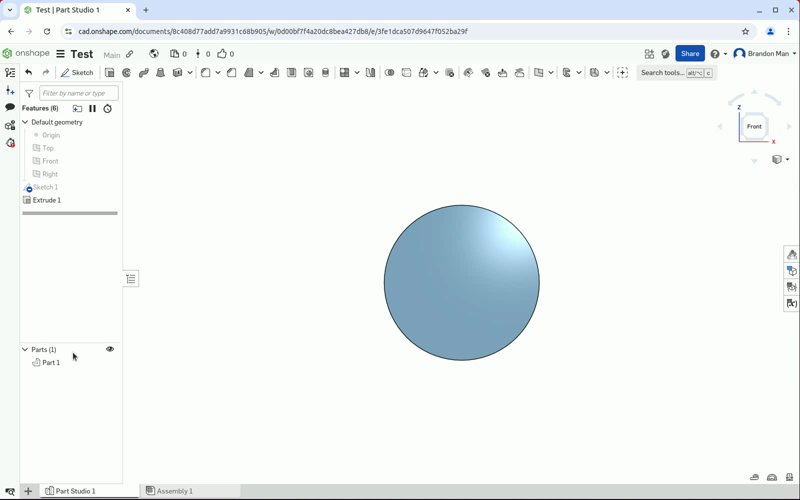
key(y)
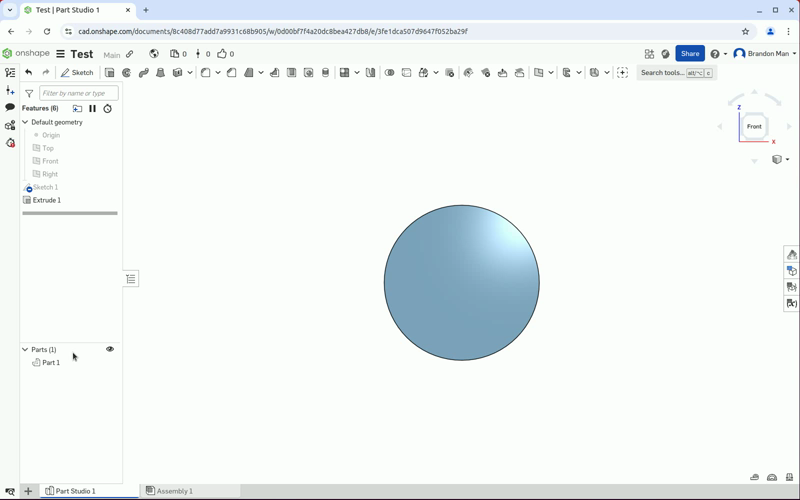
key(shift+p)
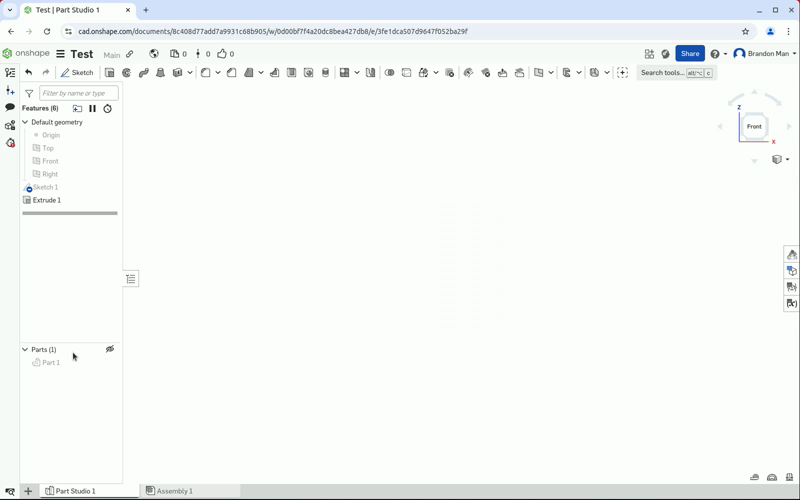
key(space)
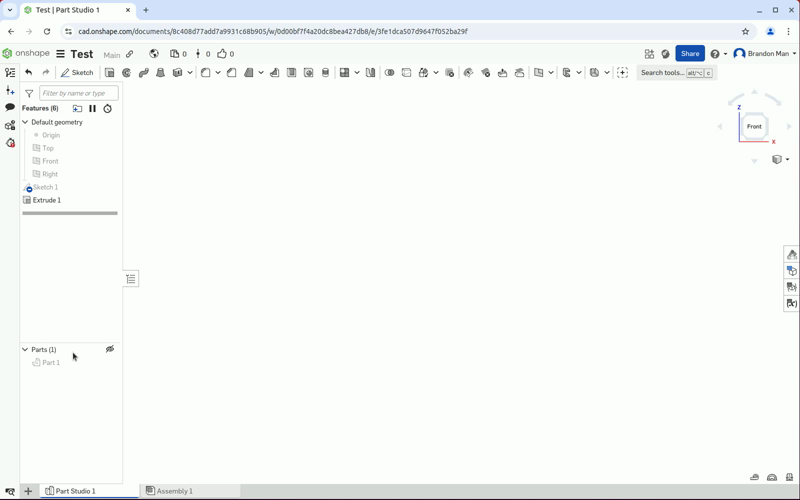
key_down(shift)
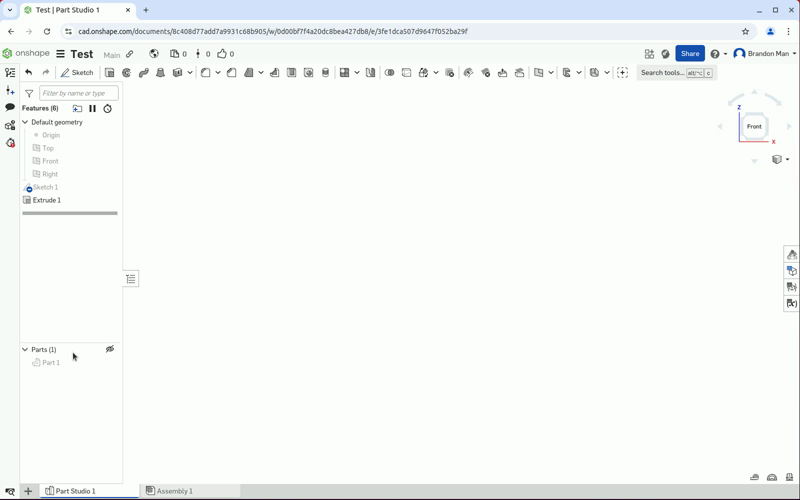
key(left)
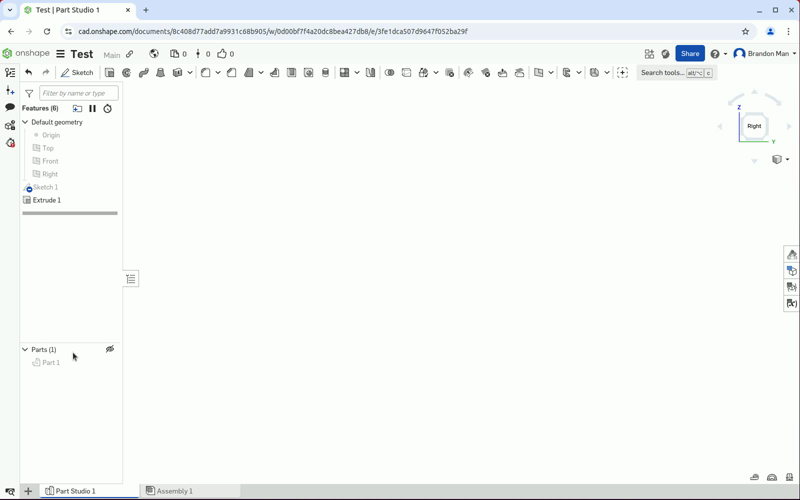
key_up(shift)
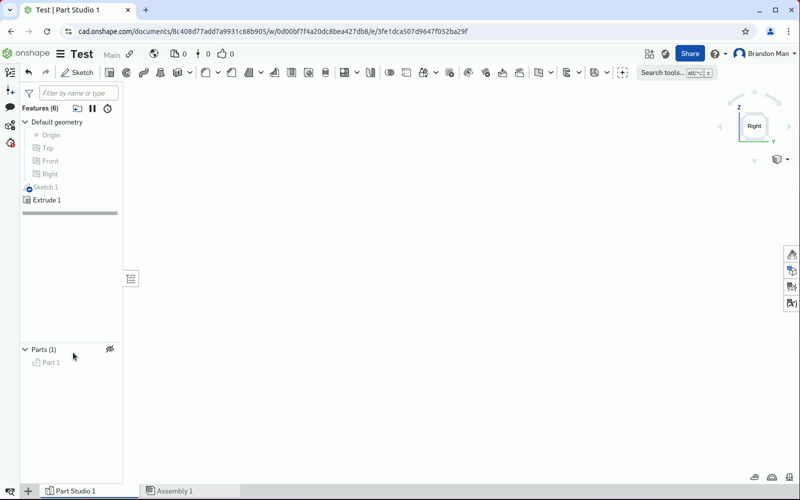
mouse_move(73, 352)
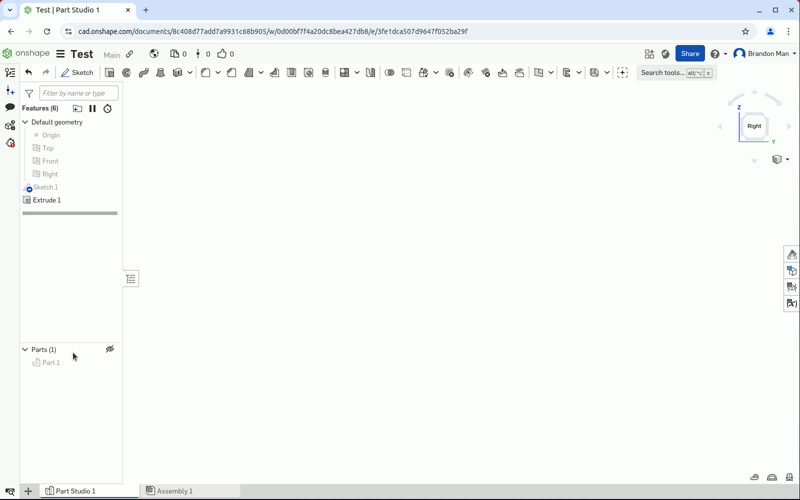
key(shift+y)
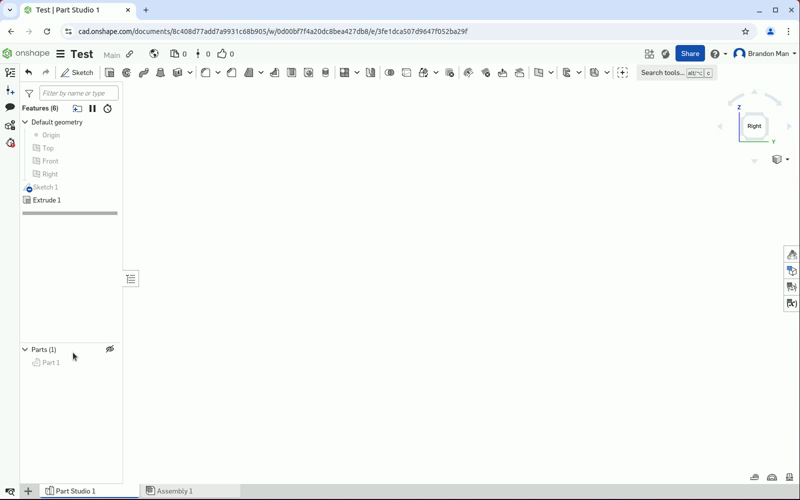
key(shift+s)
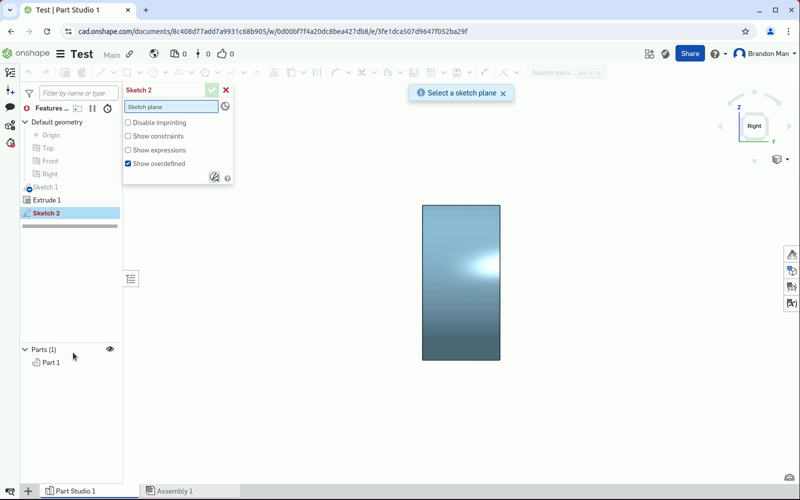
mouse_move(73, 176)
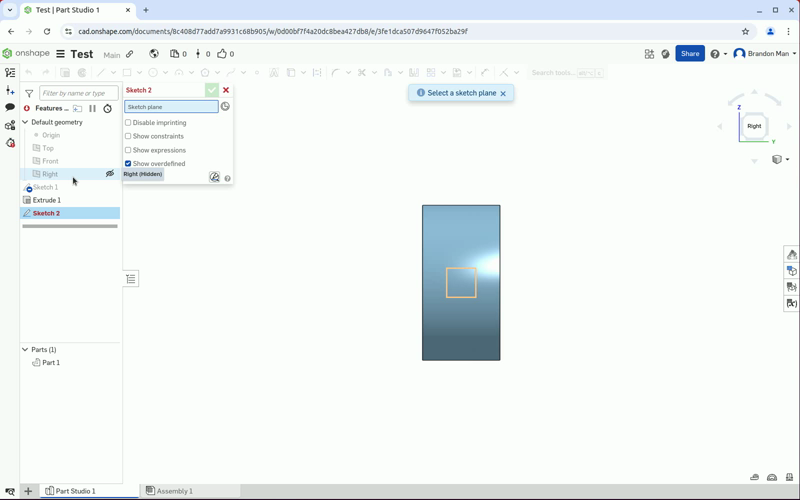
click(73, 176)
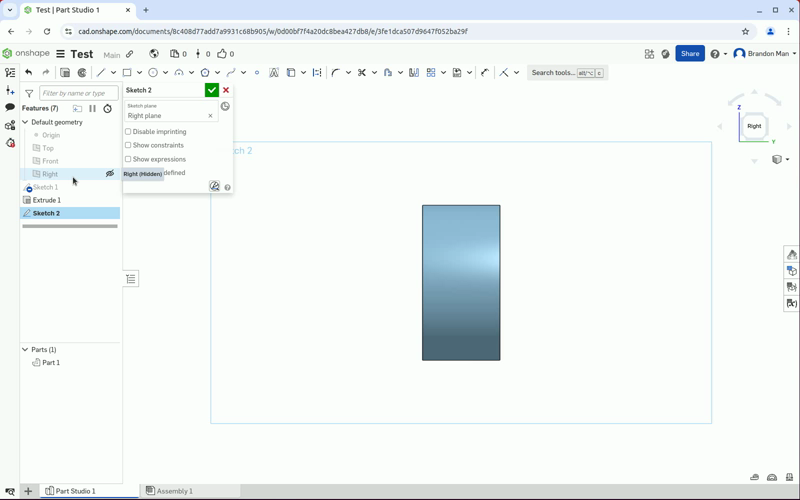
mouse_move(73, 352)
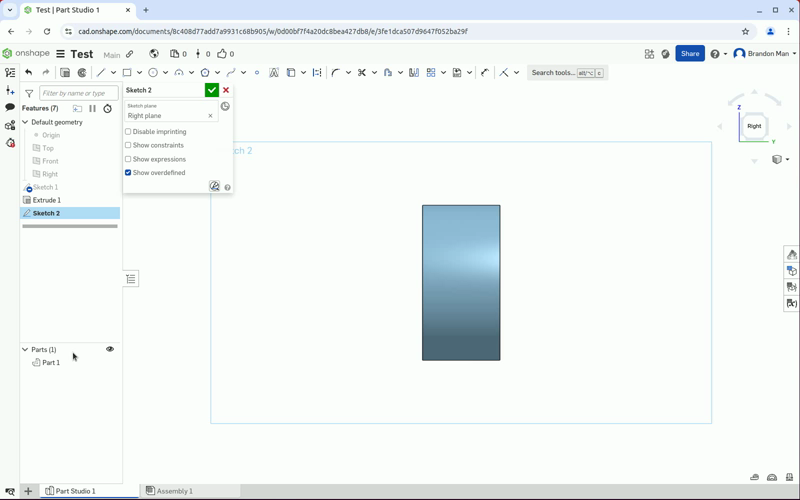
key(y)
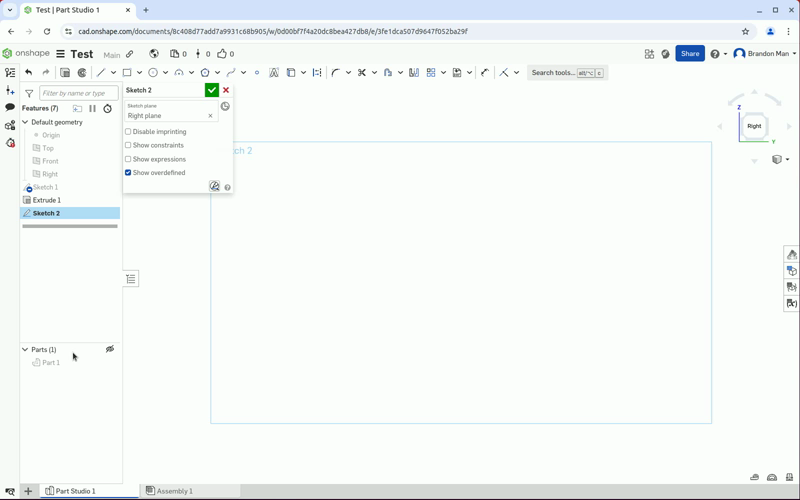
key(c)
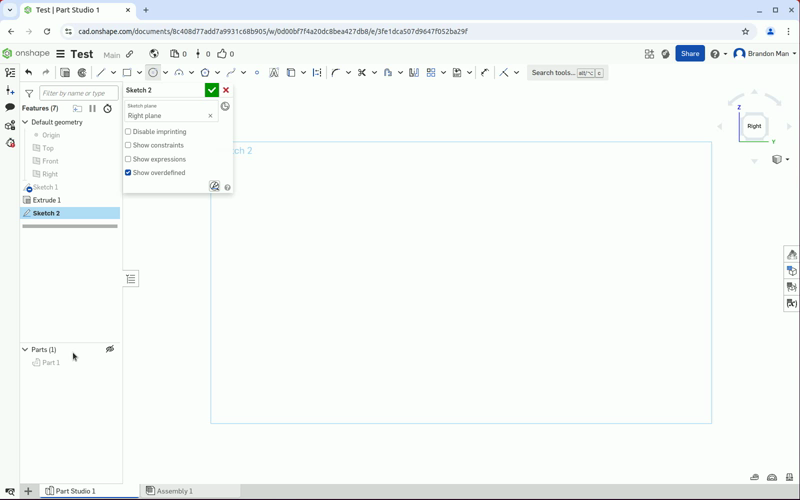
key_down(shift)
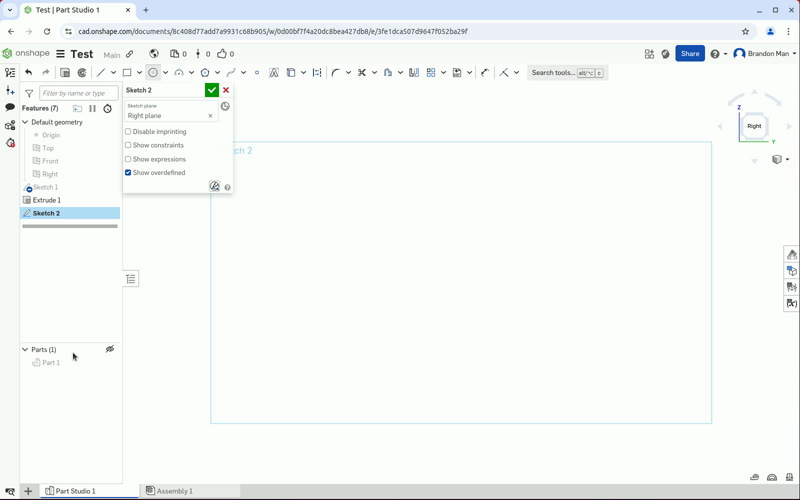
mouse_move(460, 282)
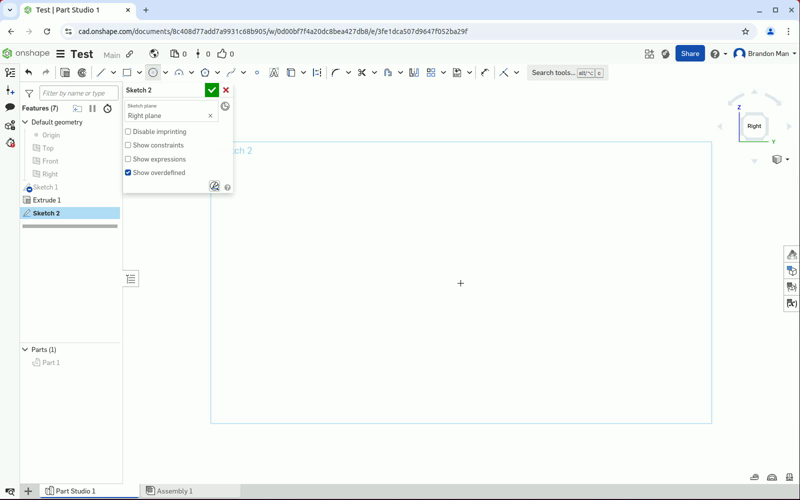
click(460, 282)
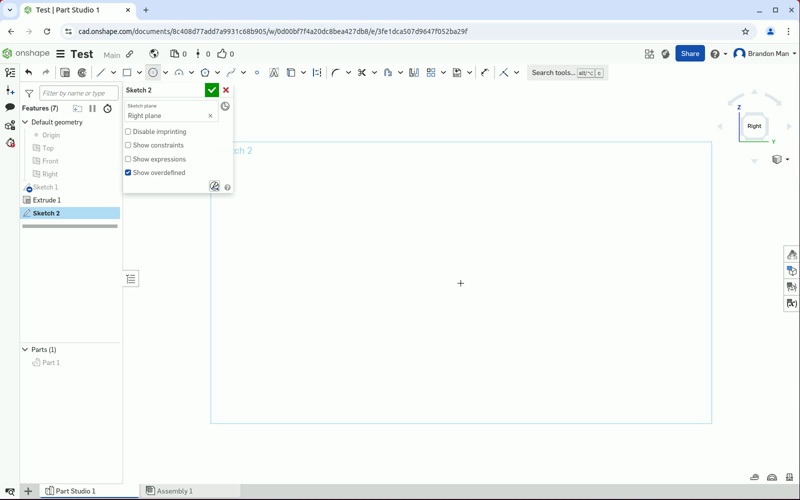
key_up(shift)
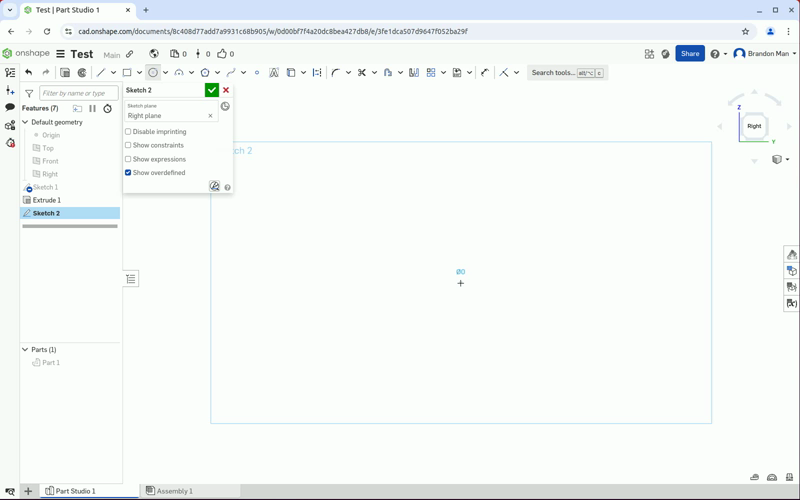
mouse_move(499, 282)
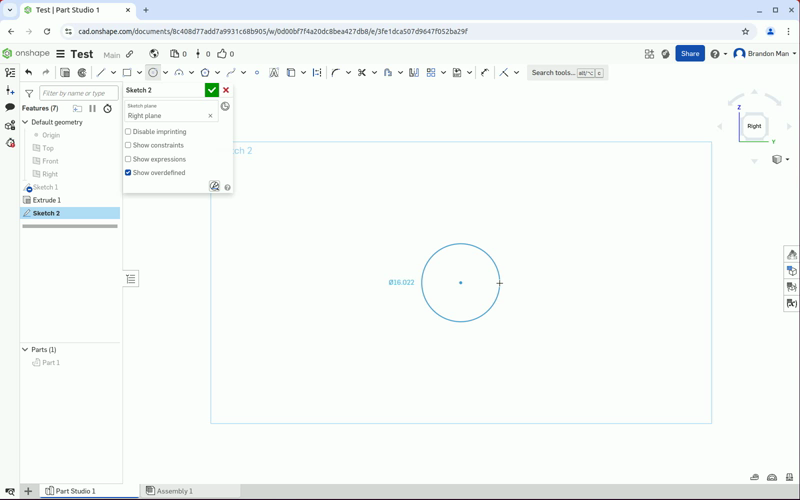
click(499, 282)
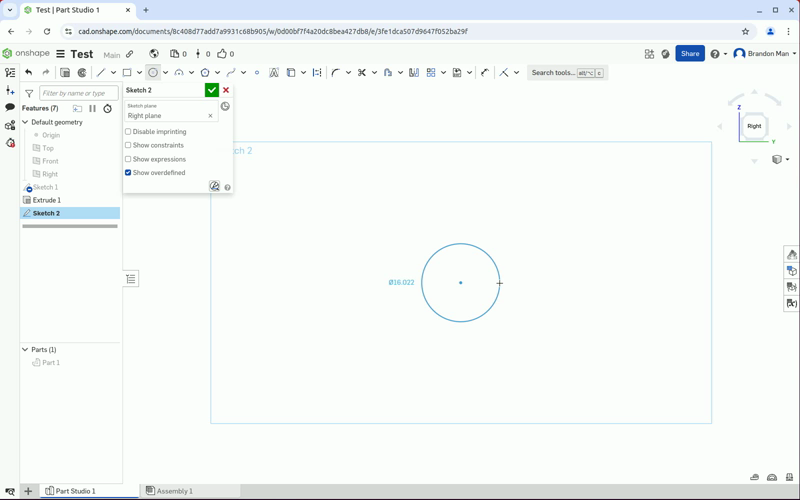
key(esc)
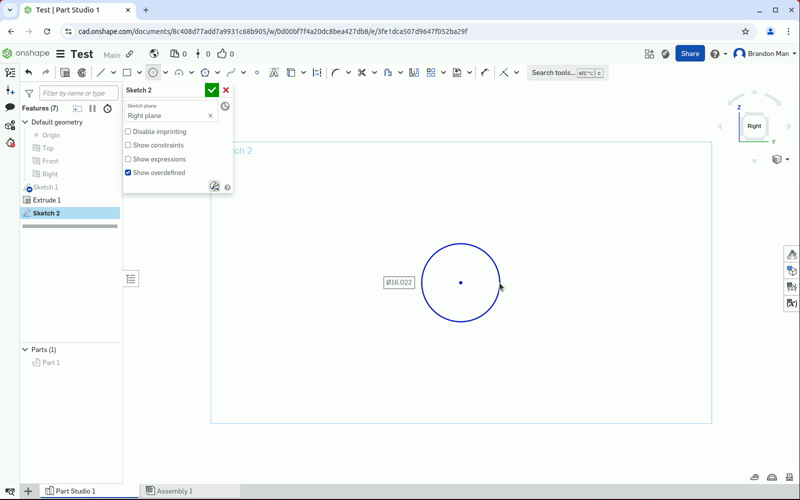
mouse_move(464, 292)
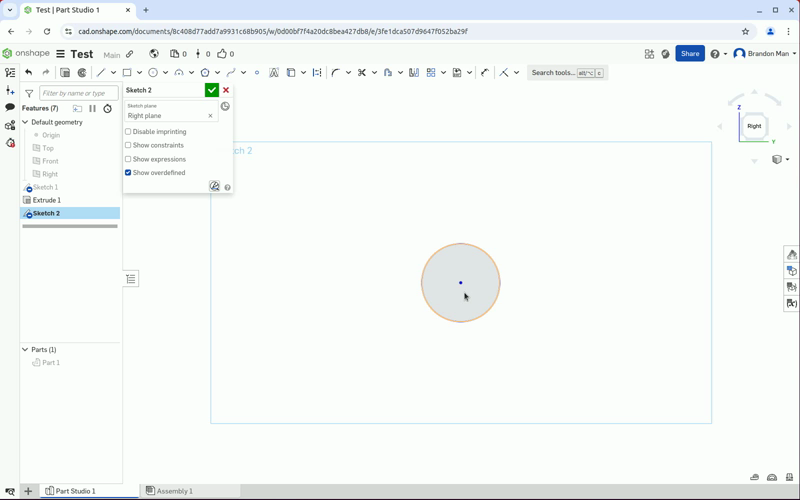
click(464, 292)
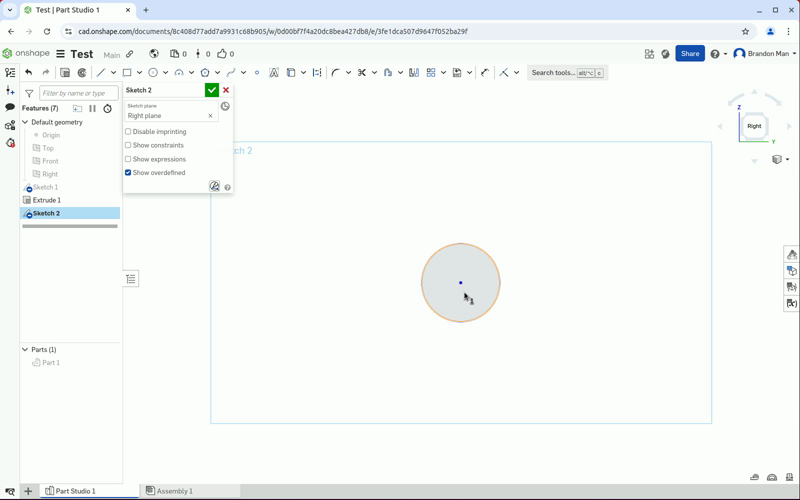
mouse_move(73, 352)
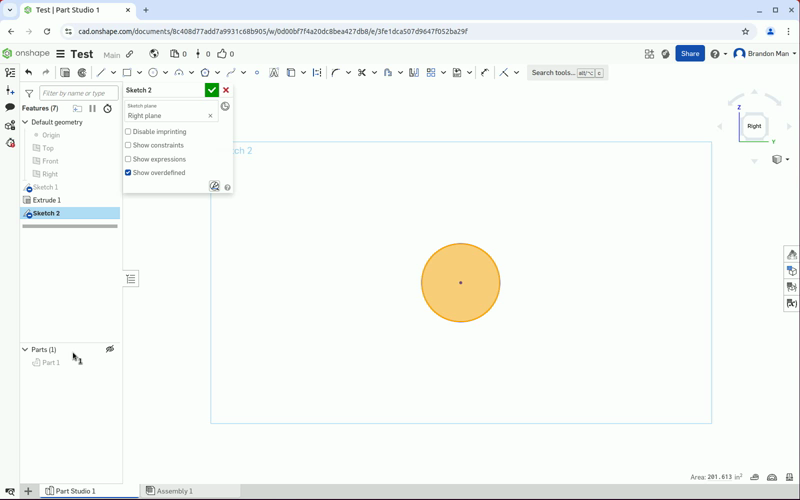
key(shift+y)
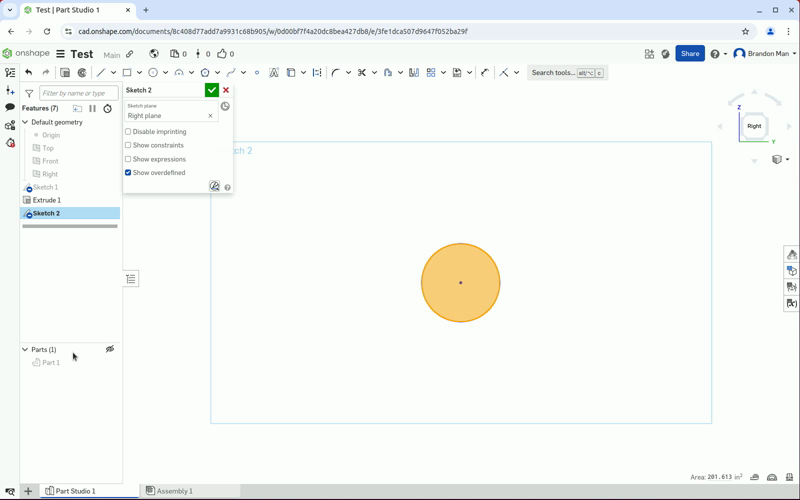
key(shift+e)
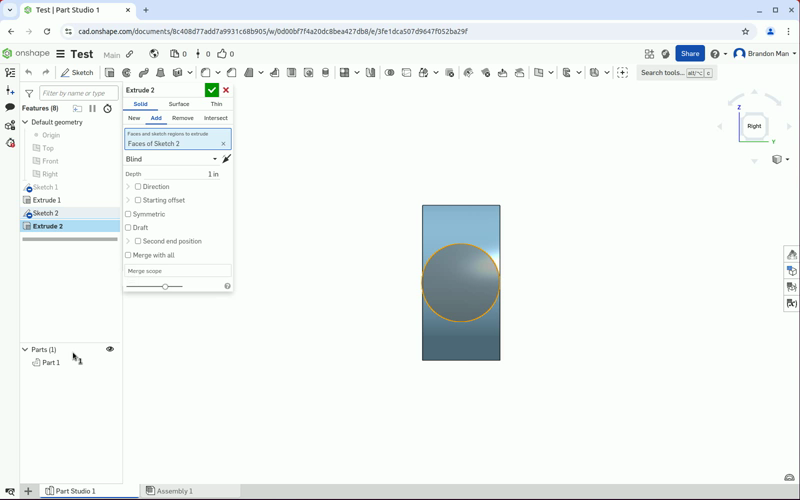
mouse_move(143, 106)
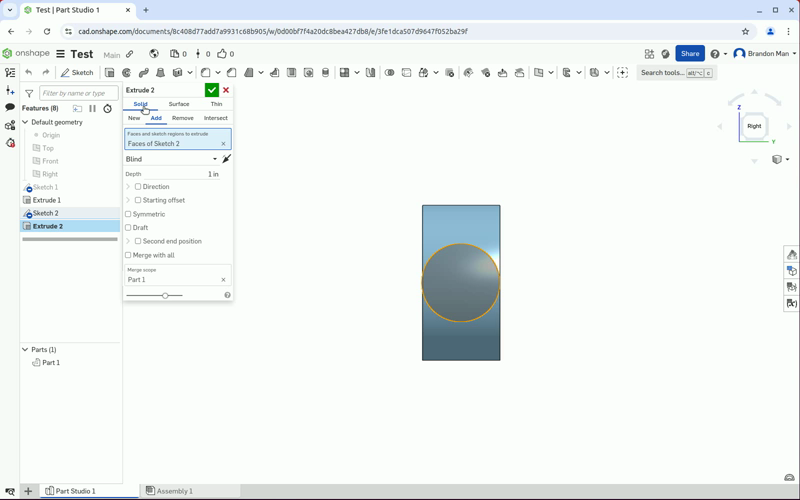
click(143, 106)
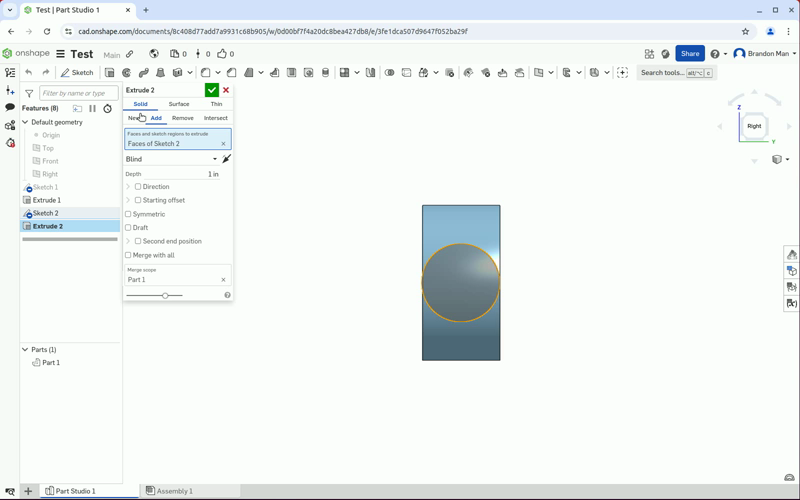
mouse_move(137, 120)
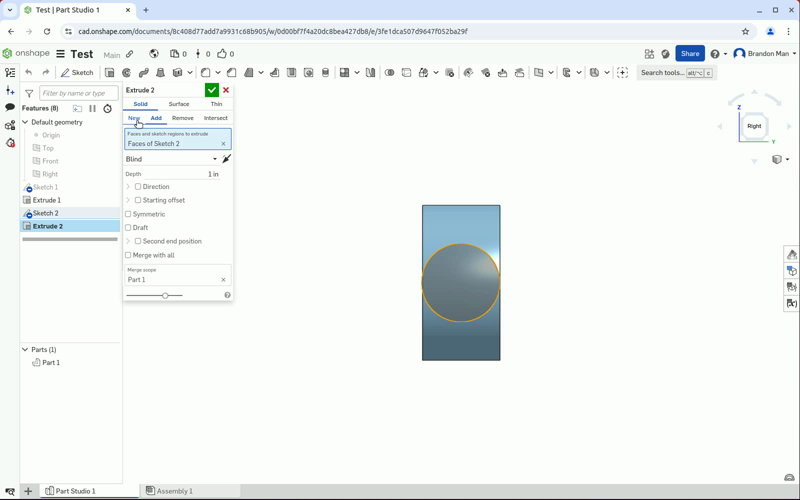
click(137, 120)
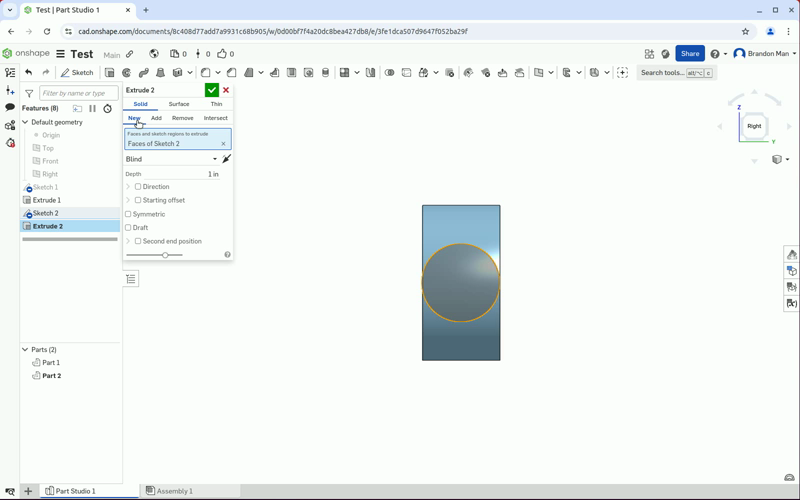
key(tab, 4)
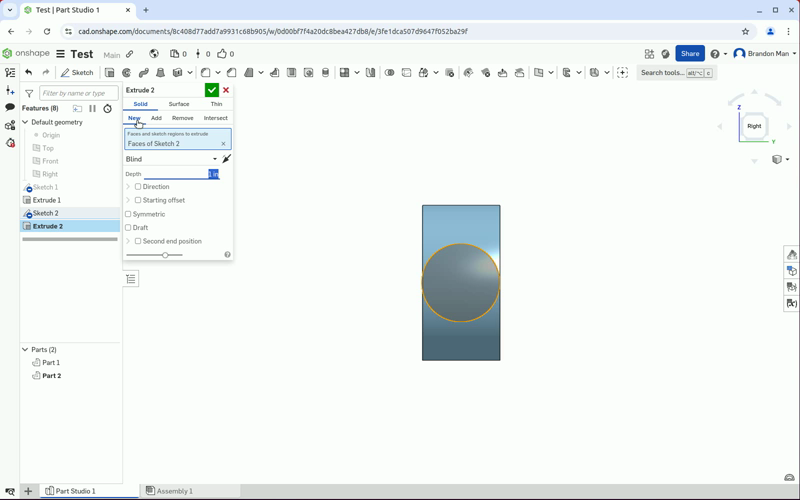
text(31.292)
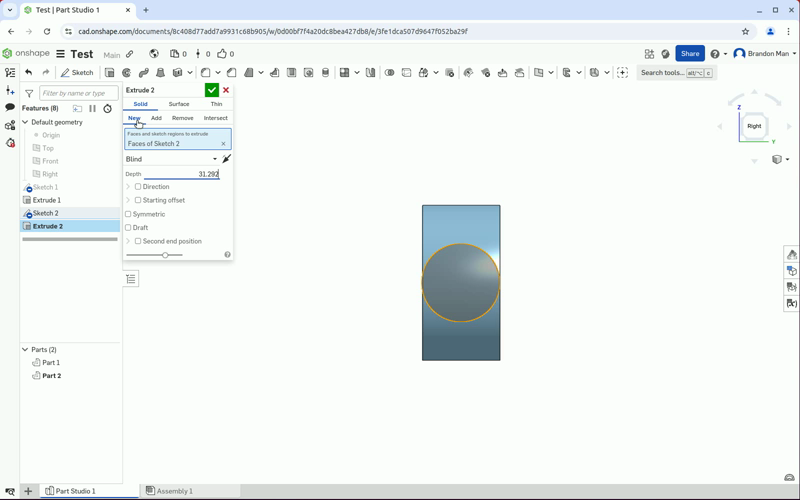
key(tab, 3)
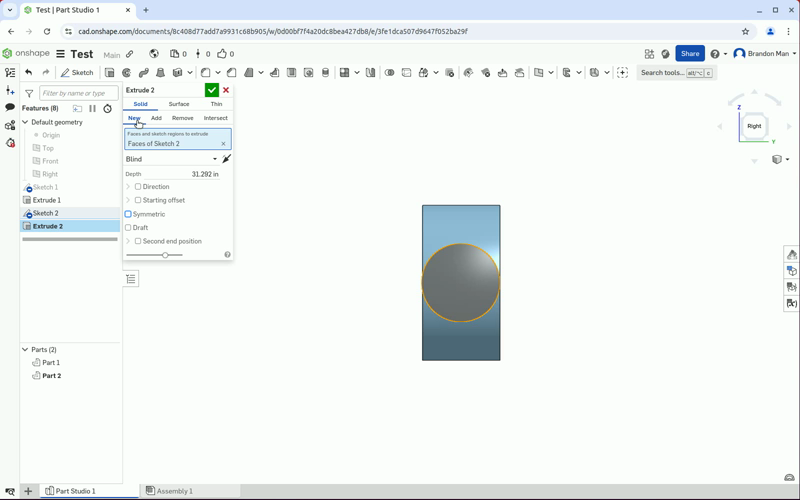
key(space)
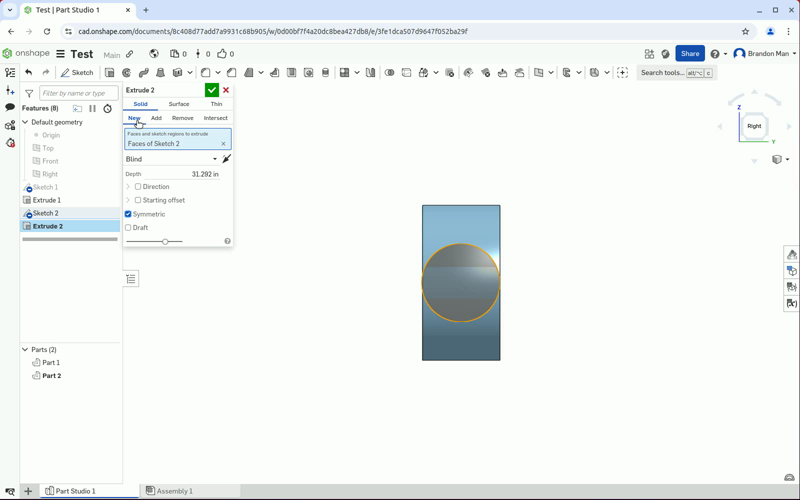
key(enter)
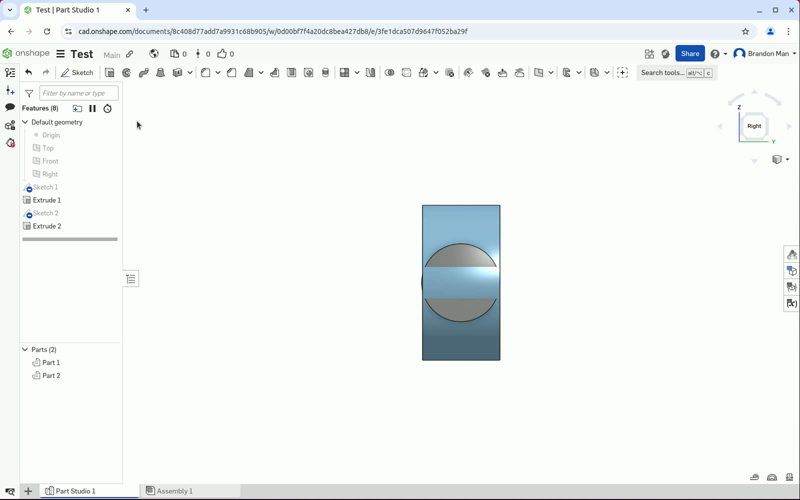
key(shift+h)
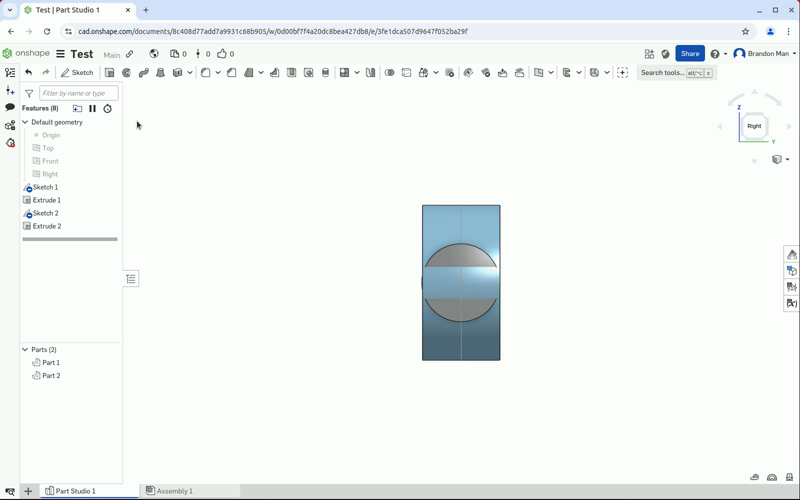
key(shift+h)
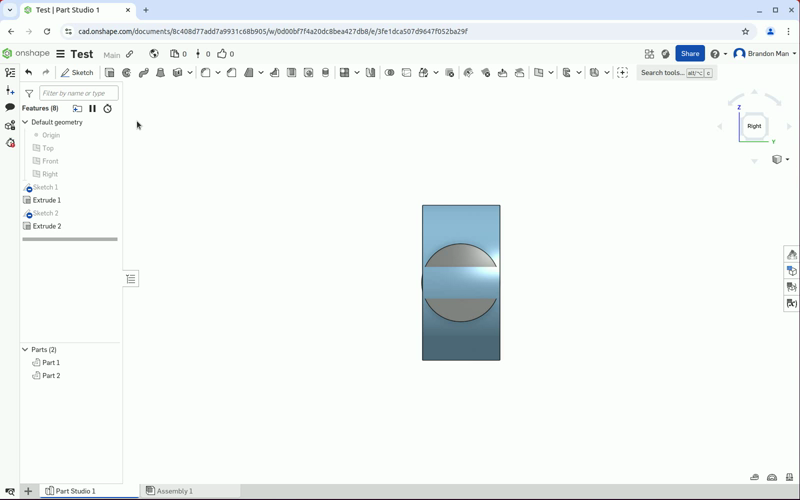
mouse_move(73, 189)
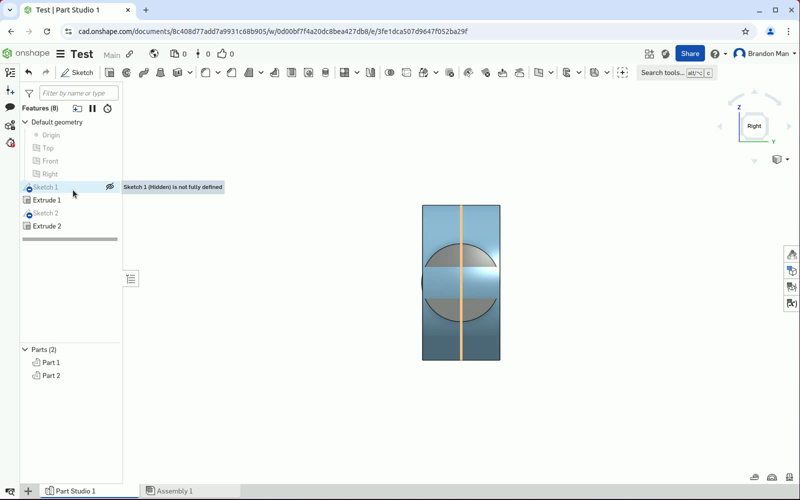
click(73, 189)
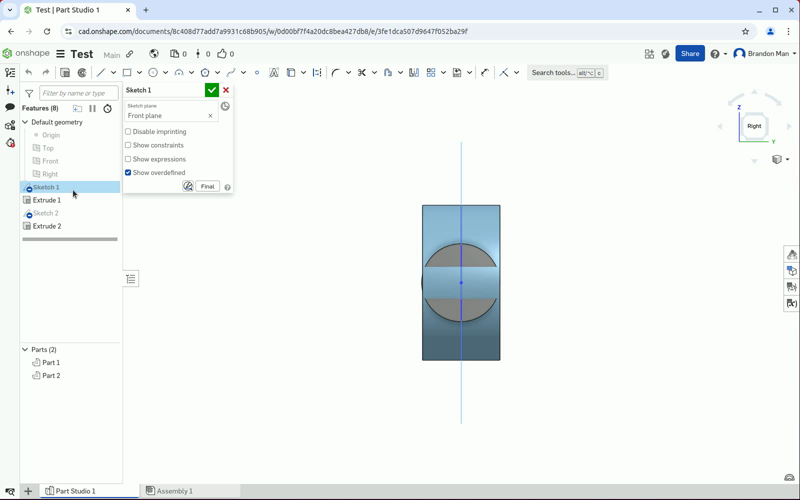
mouse_move(229, 92)
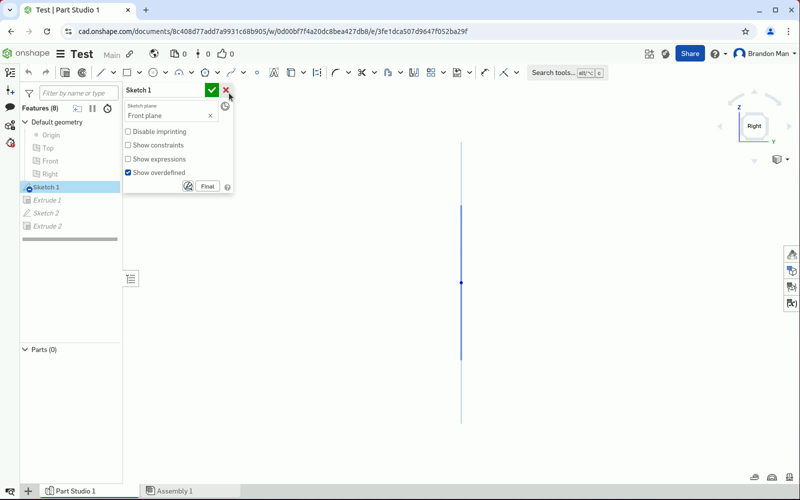
click(229, 92)
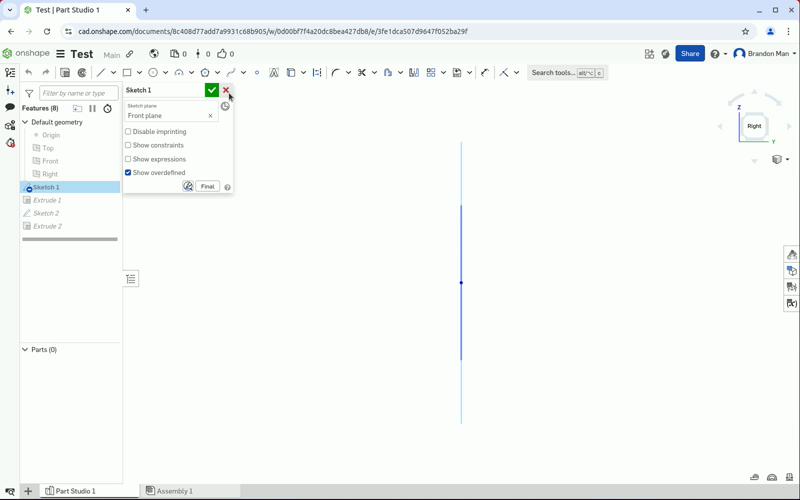
key(shift+s)
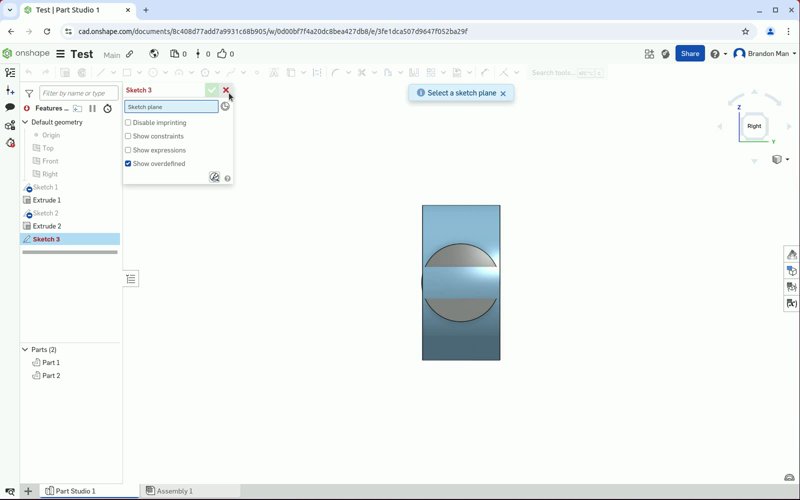
mouse_move(73, 176)
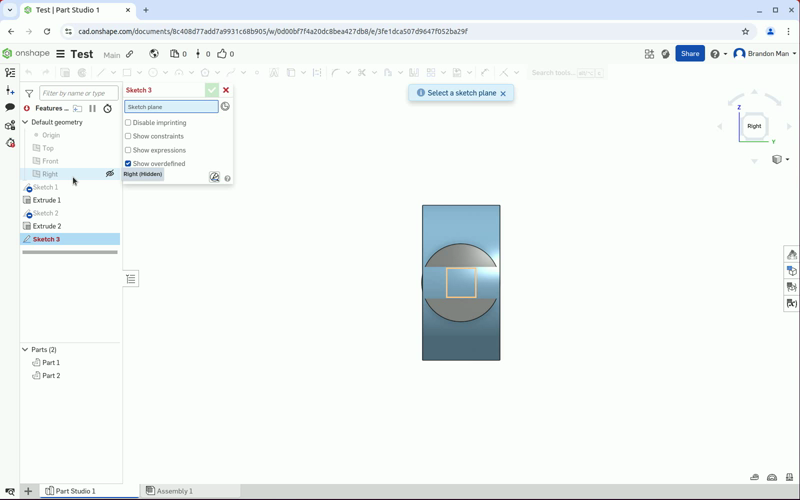
click(73, 176)
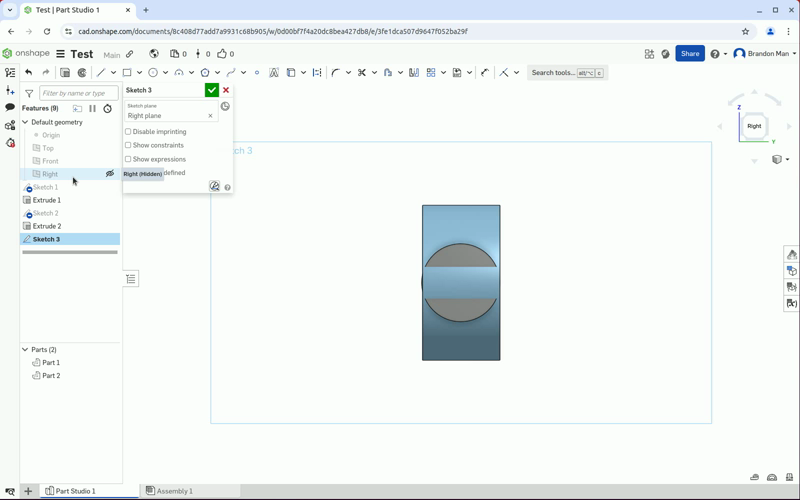
mouse_move(73, 352)
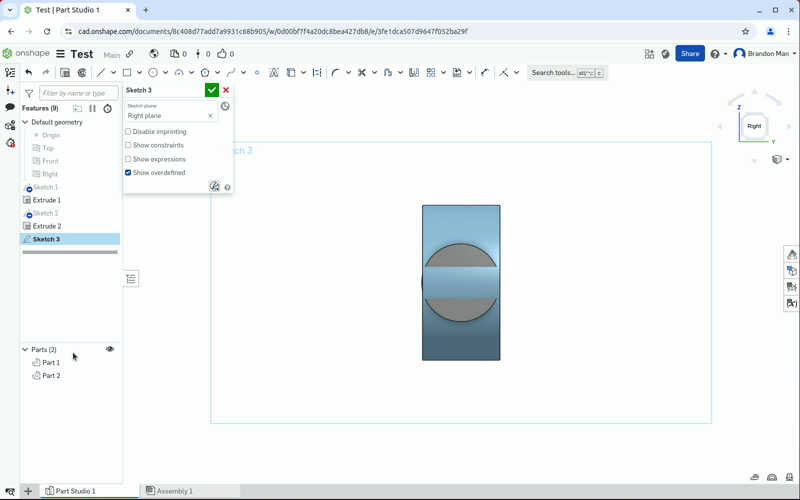
key(y)
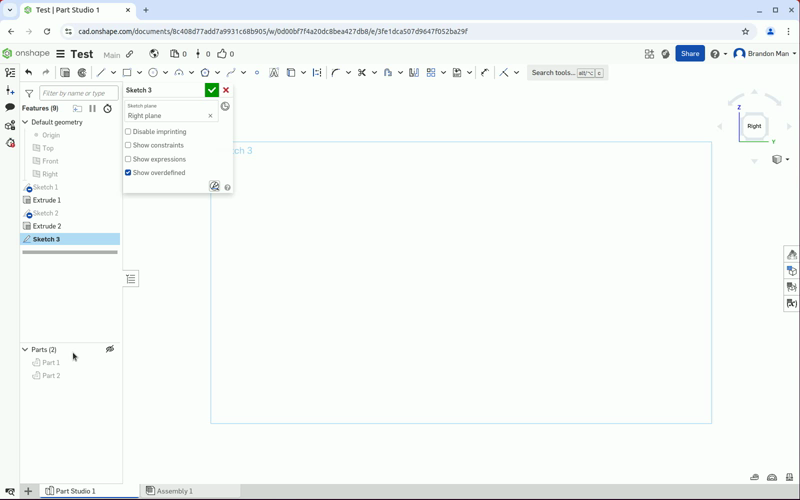
key(c)
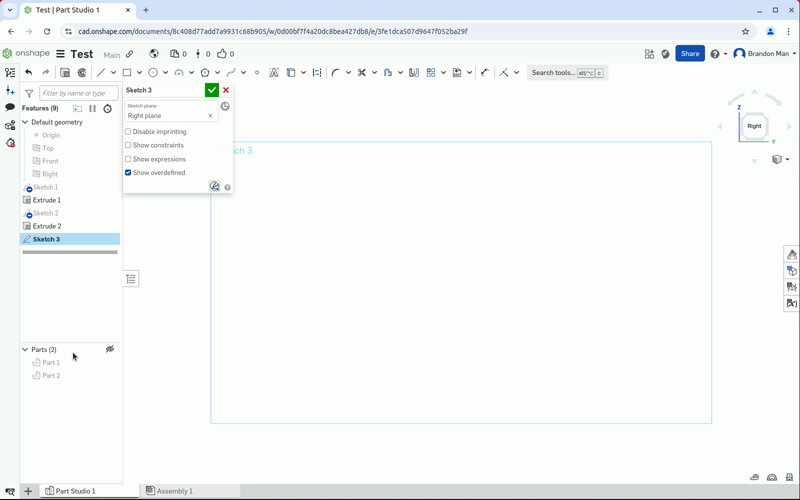
key_down(shift)
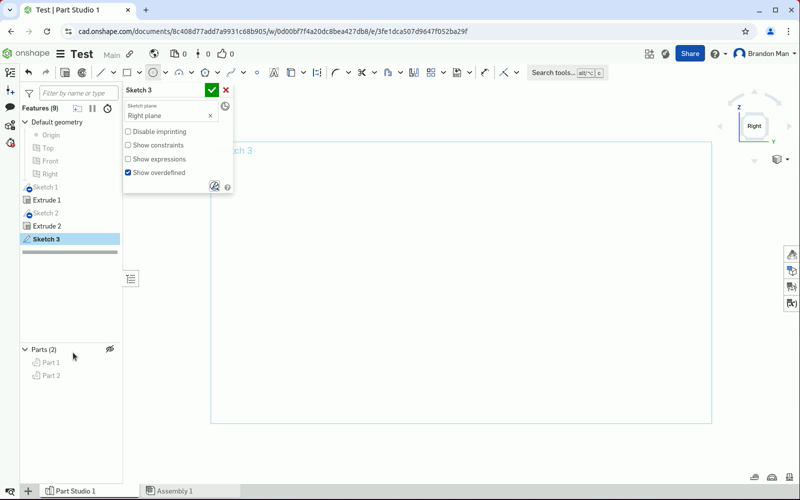
mouse_move(461, 282)
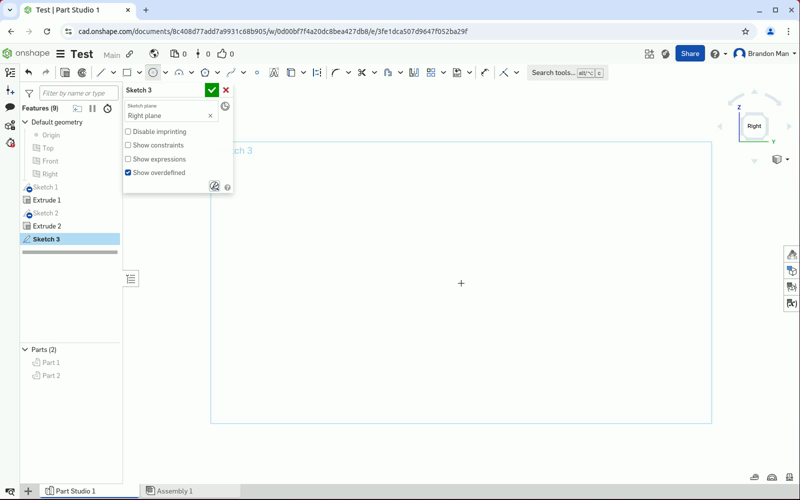
click(461, 282)
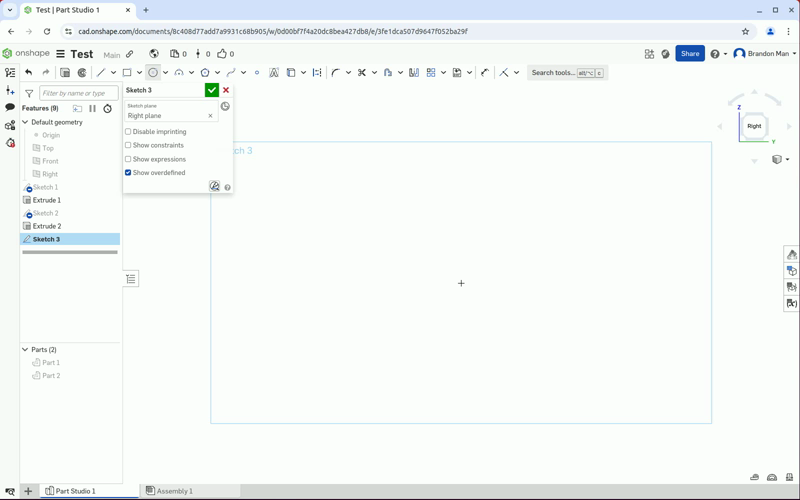
key_up(shift)
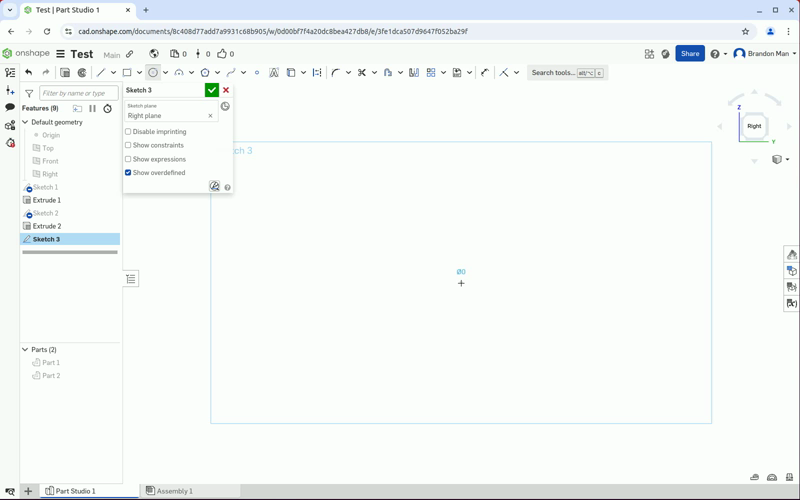
mouse_move(487, 282)
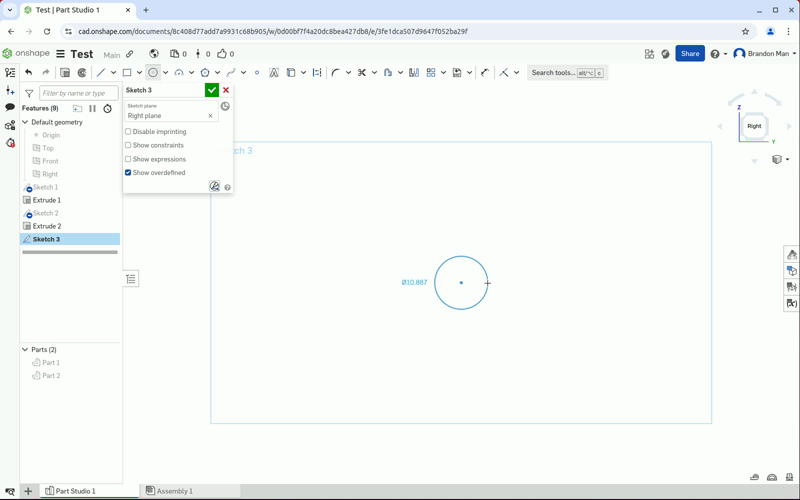
click(487, 282)
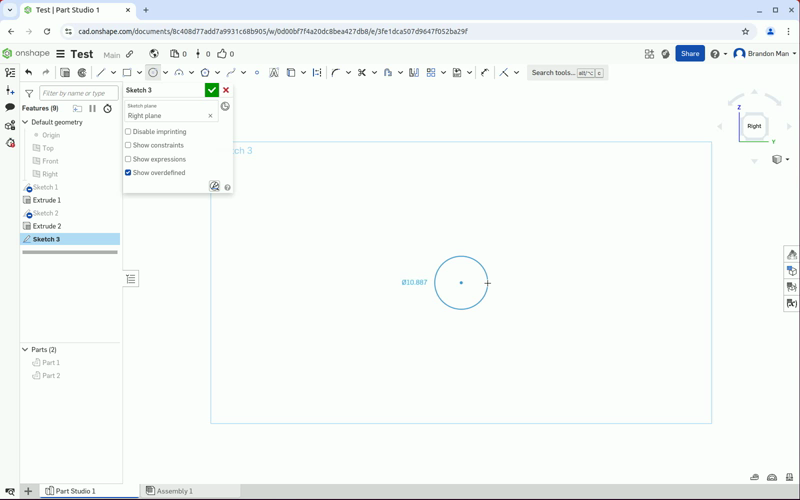
key(esc)
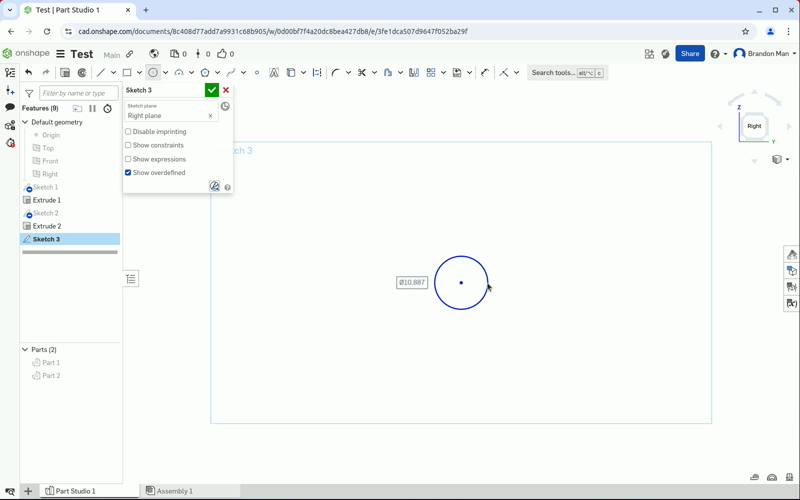
mouse_move(448, 281)
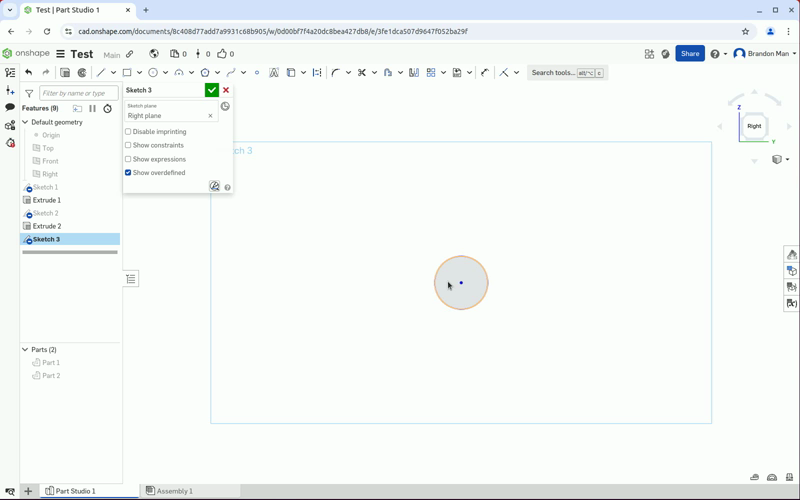
click(448, 281)
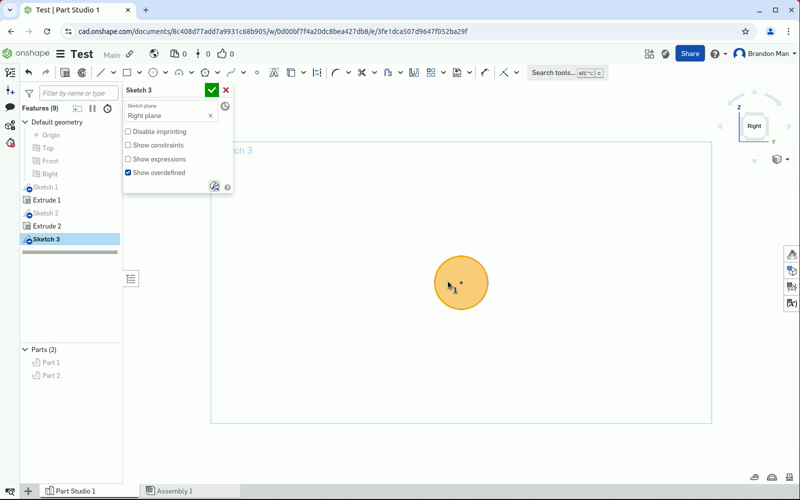
mouse_move(73, 352)
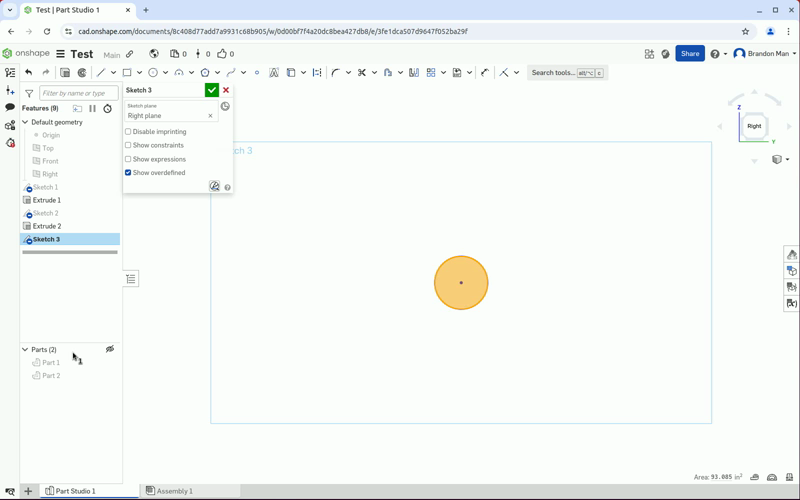
key(shift+y)
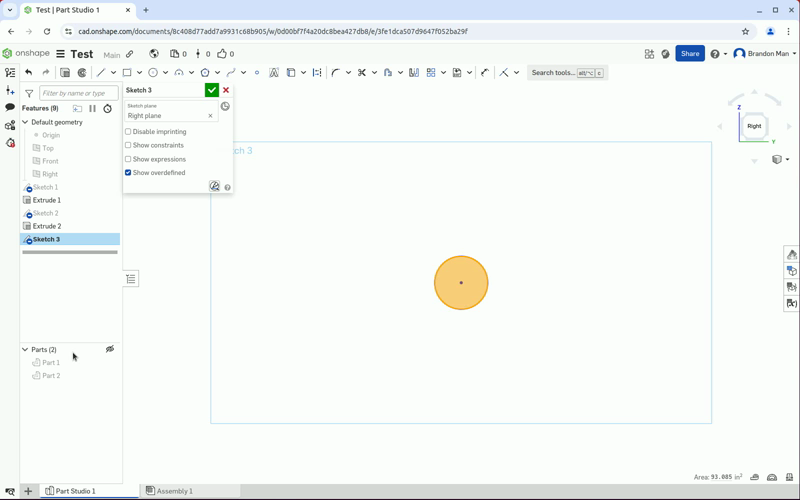
key(shift+e)
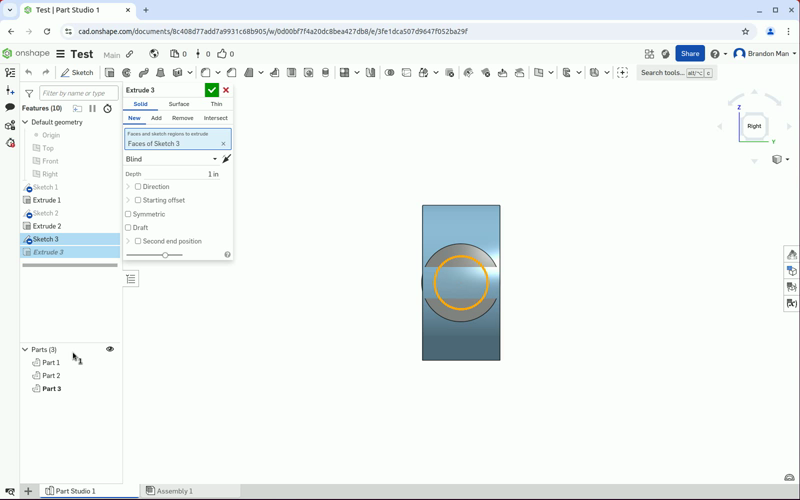
mouse_move(143, 106)
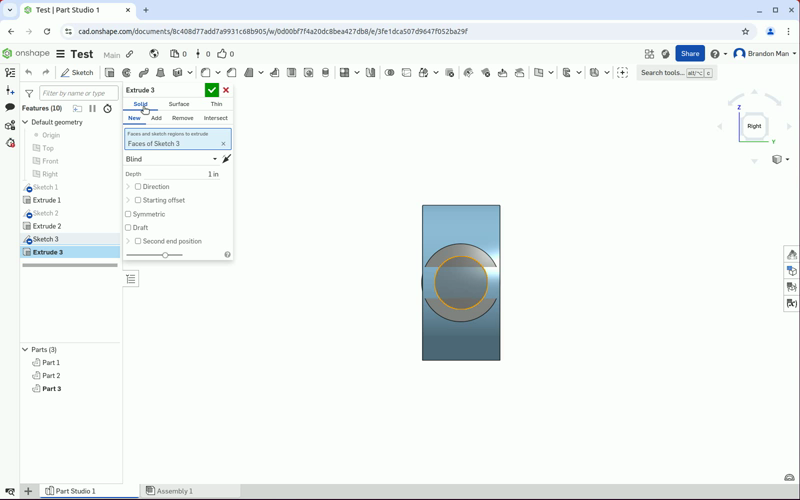
click(143, 106)
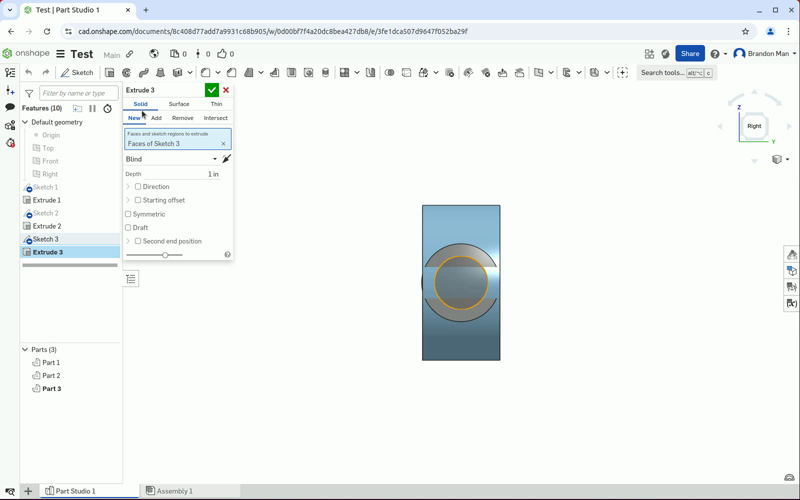
mouse_move(137, 120)
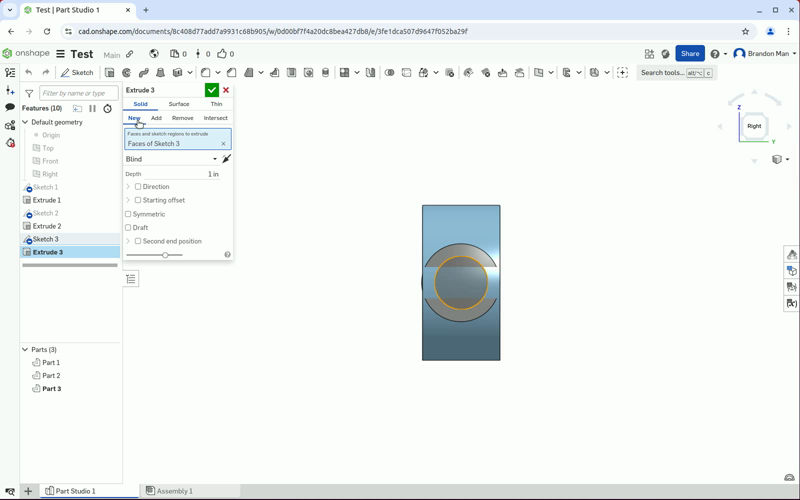
click(137, 120)
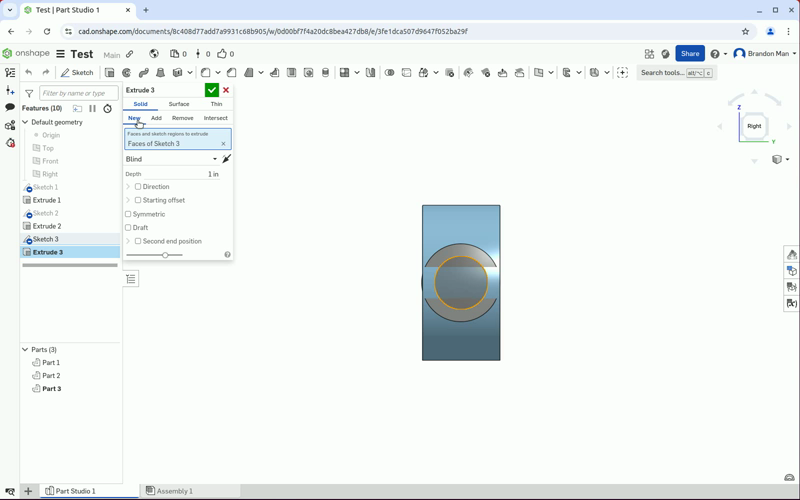
key(tab, 4)
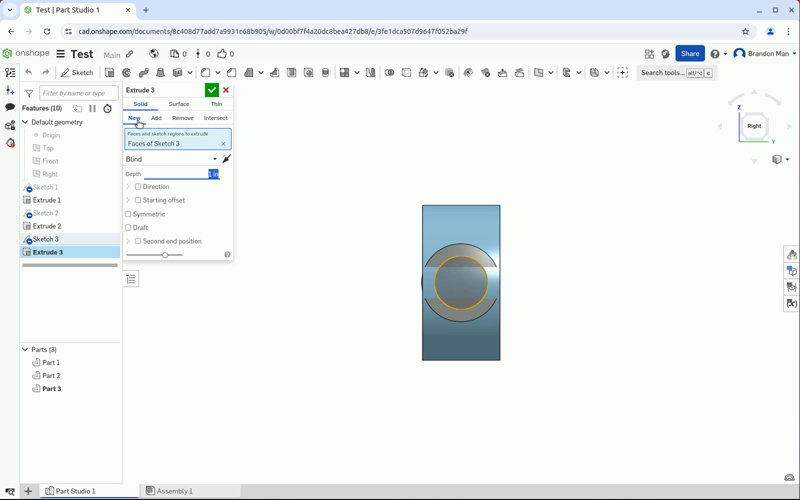
text(46.216)
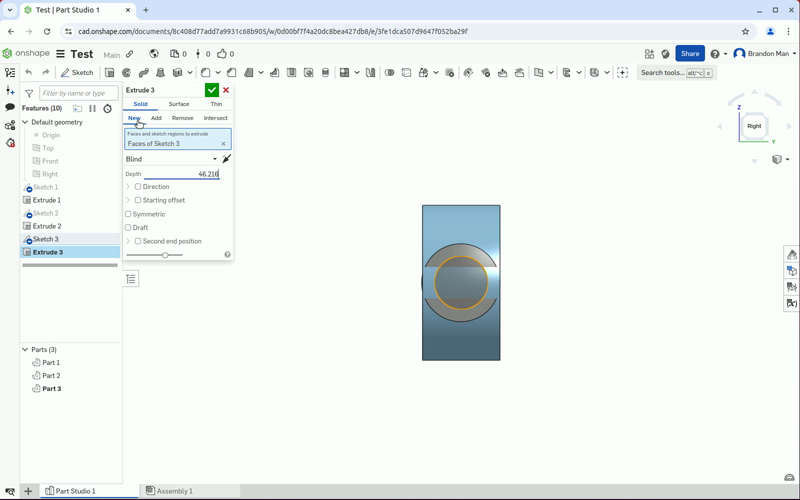
key(tab, 3)
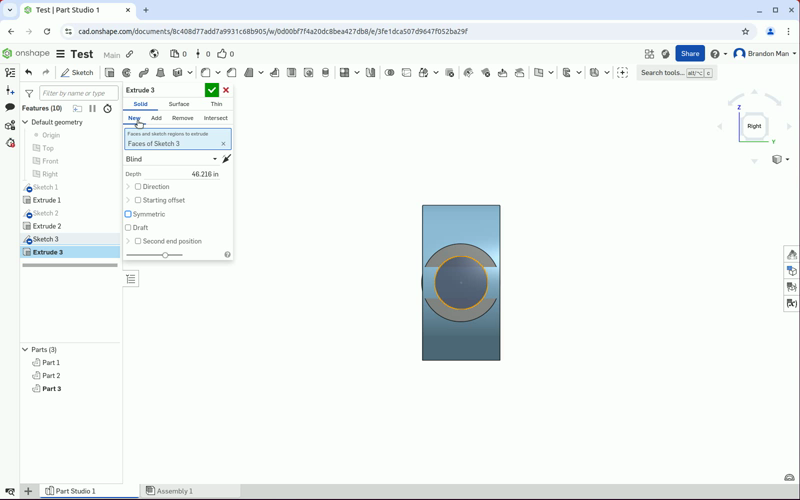
key(space)
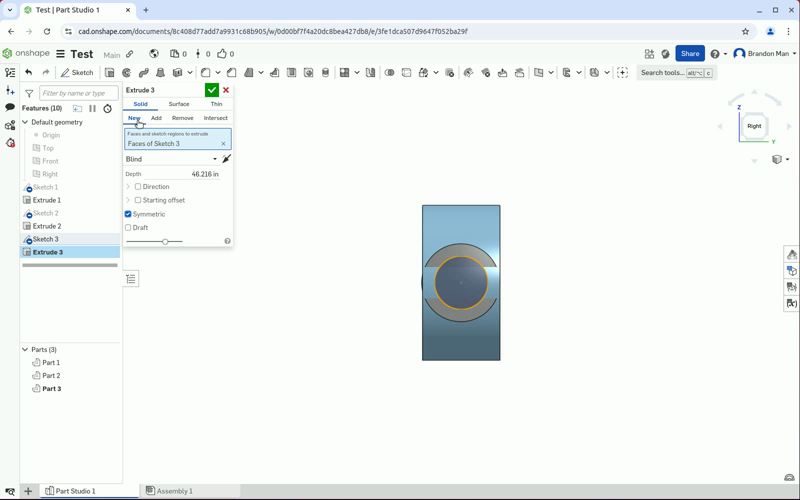
key(enter)
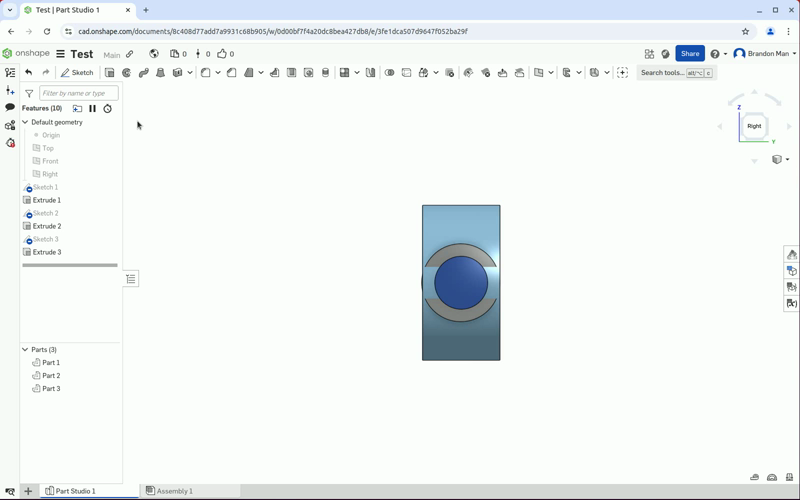
key(shift+h)
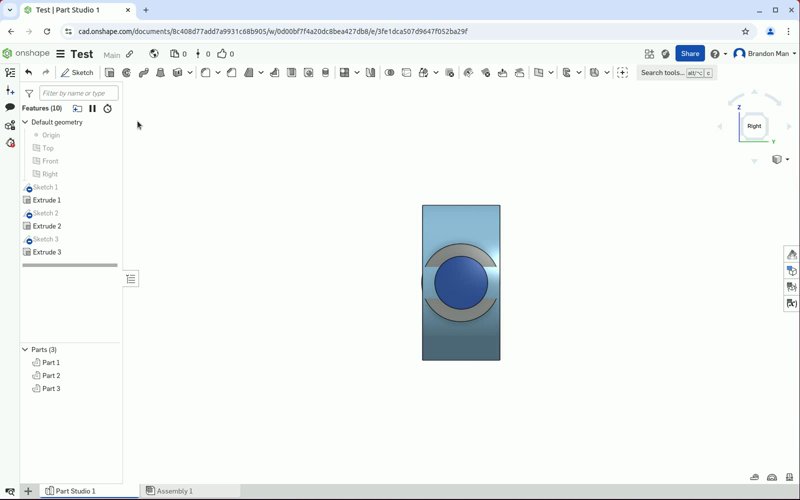
key(shift+h)
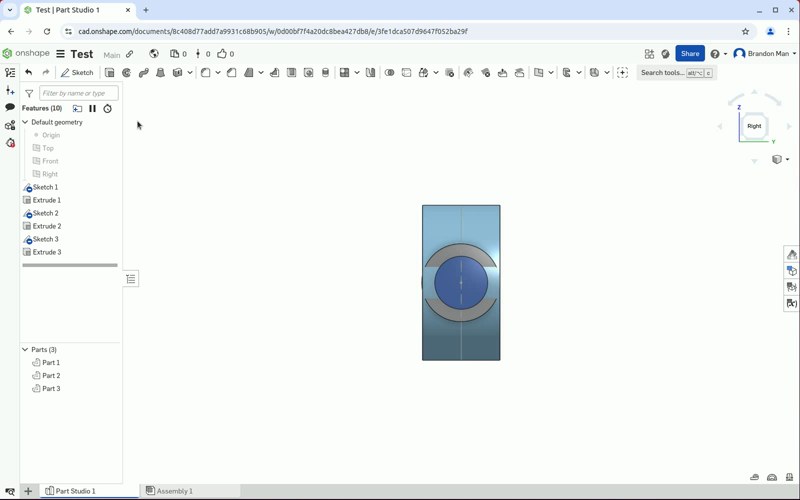
key(shift+7)
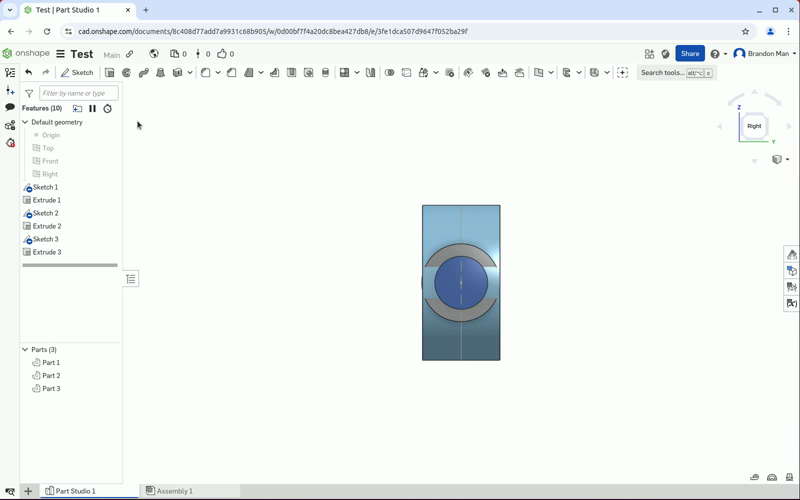
key(right, 2)
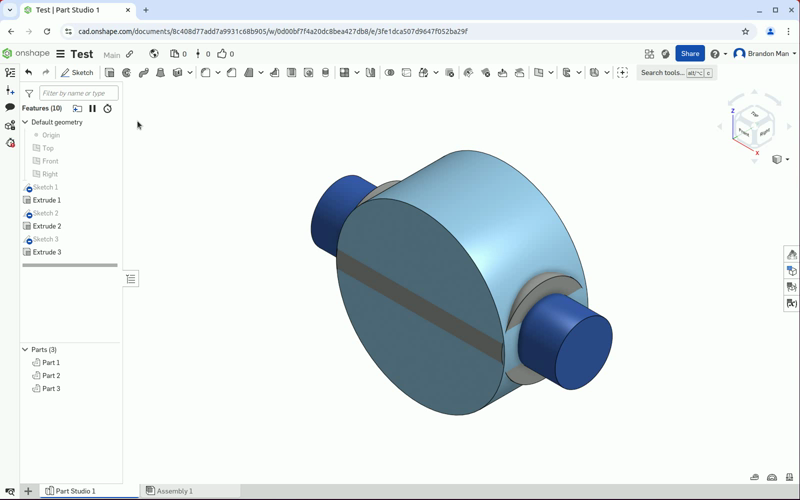
key(down, 2)
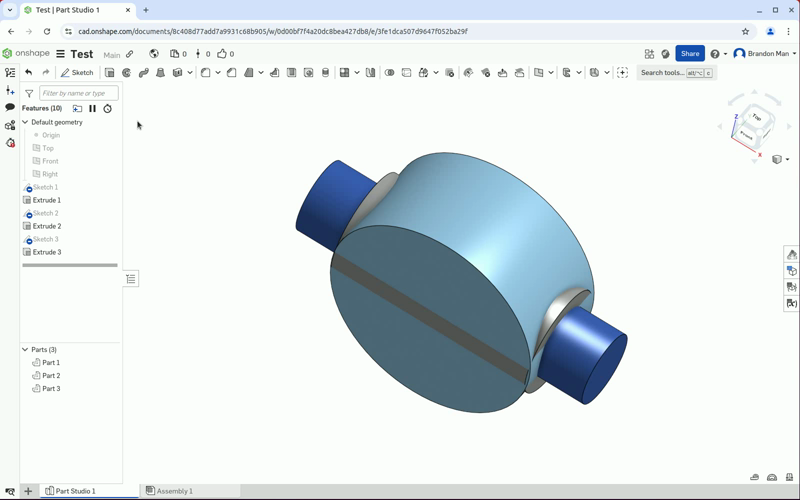
key(up, 2)
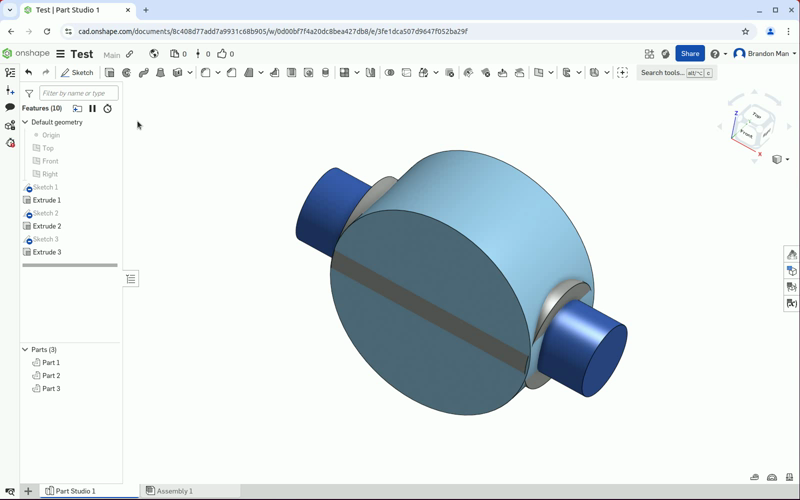
key(left, 2)
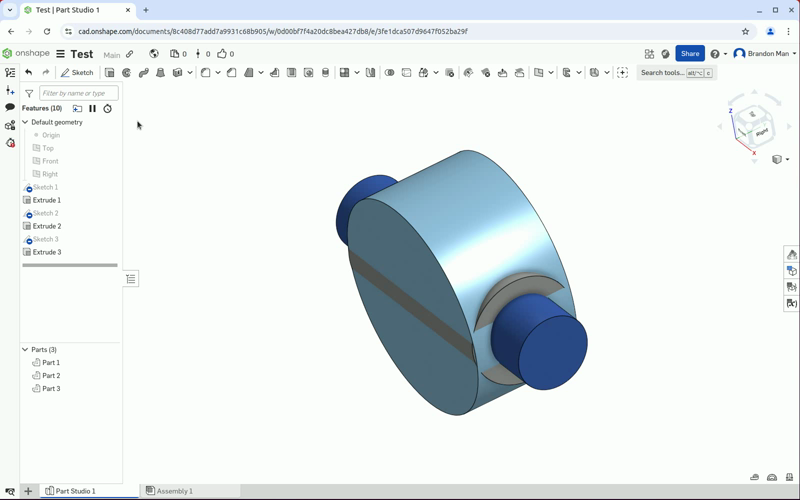
mouse_move(73, 189)
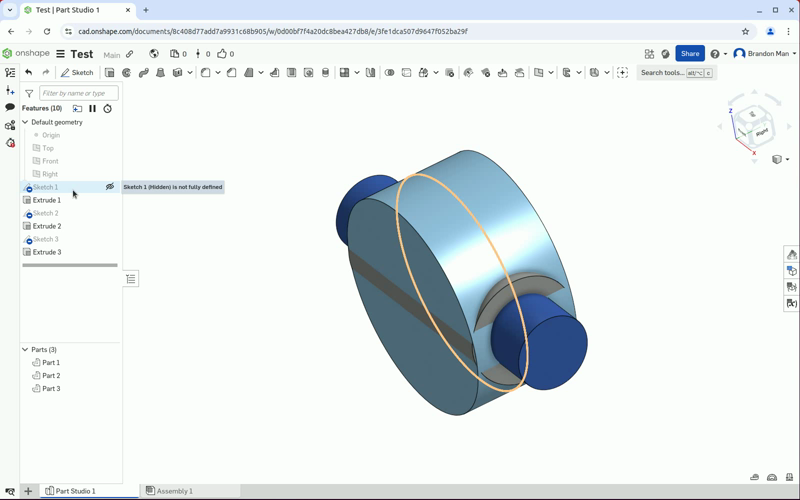
click(73, 189)